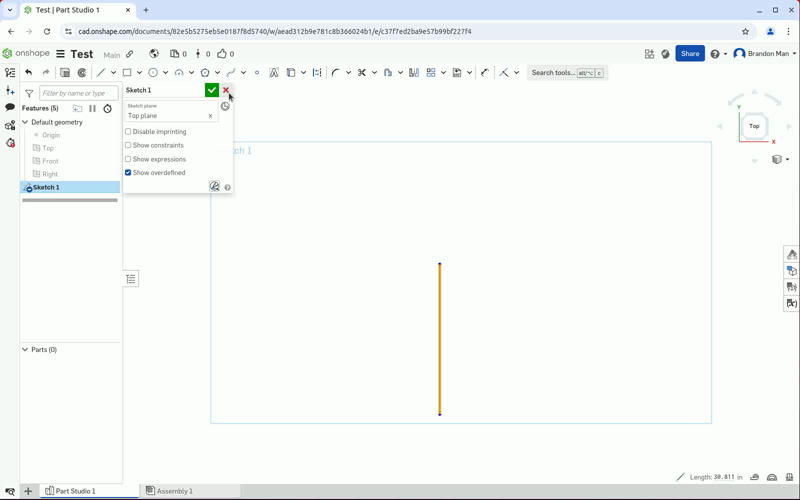
key(shift+h)
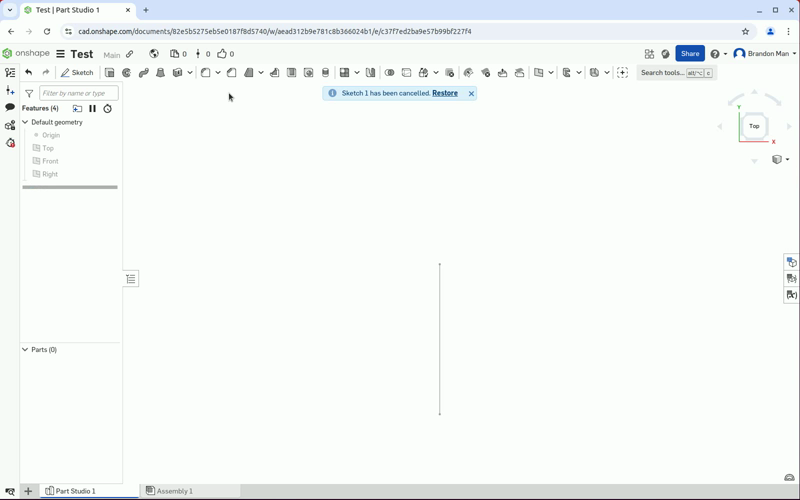
mouse_move(73, 352)
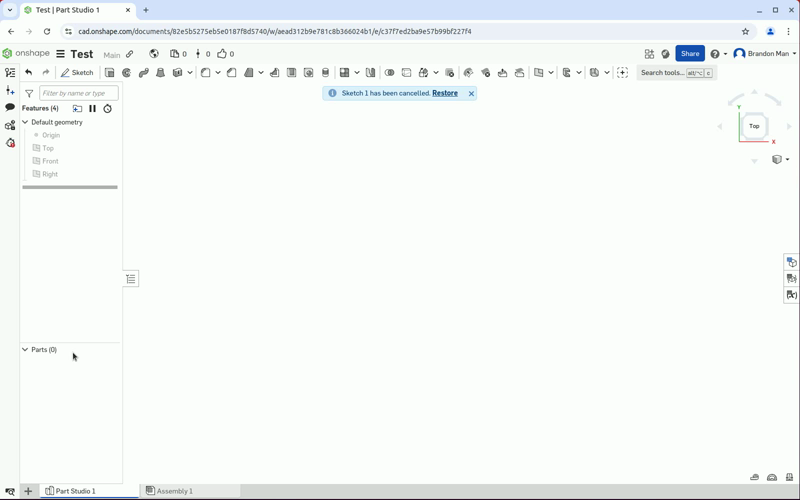
key(y)
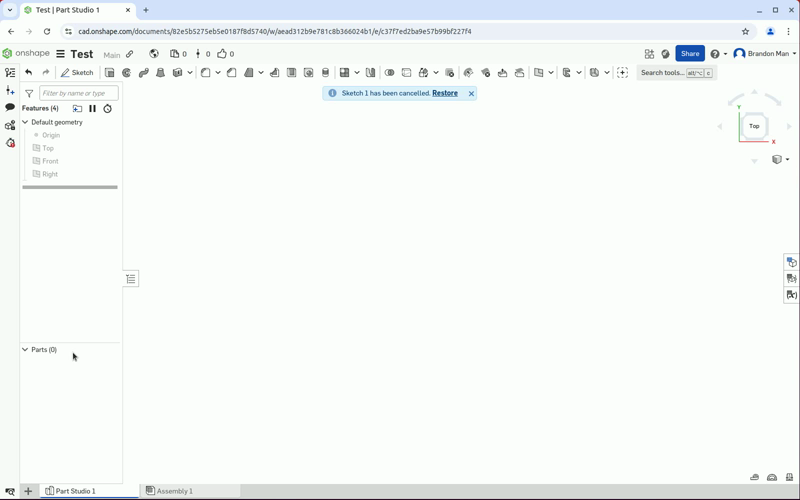
key(shift+p)
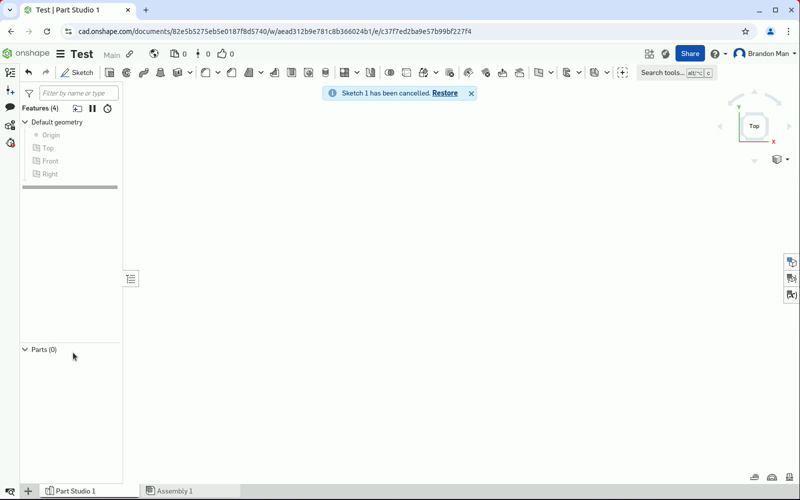
key(space)
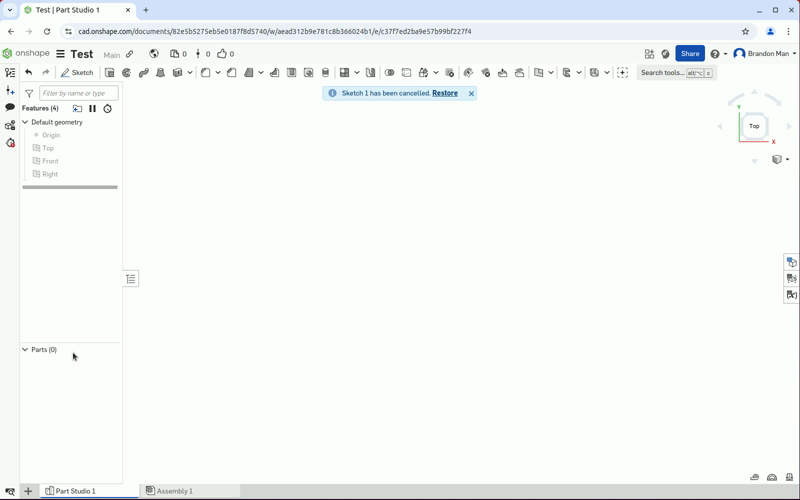
key_down(shift)
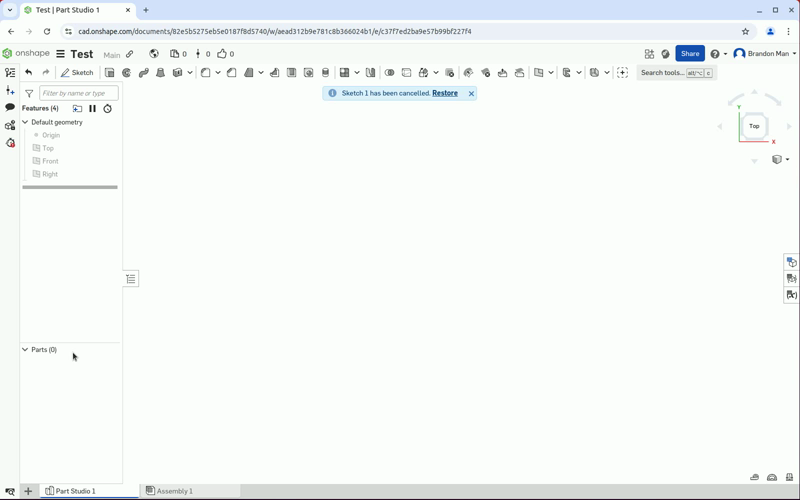
key(up)
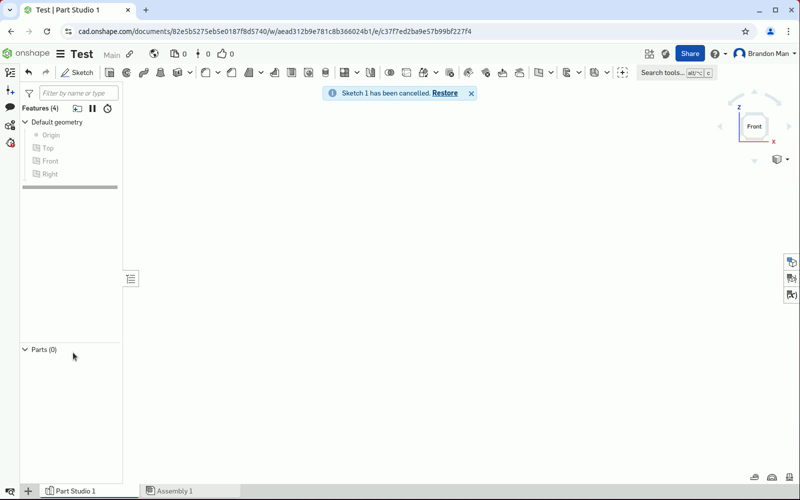
key_up(shift)
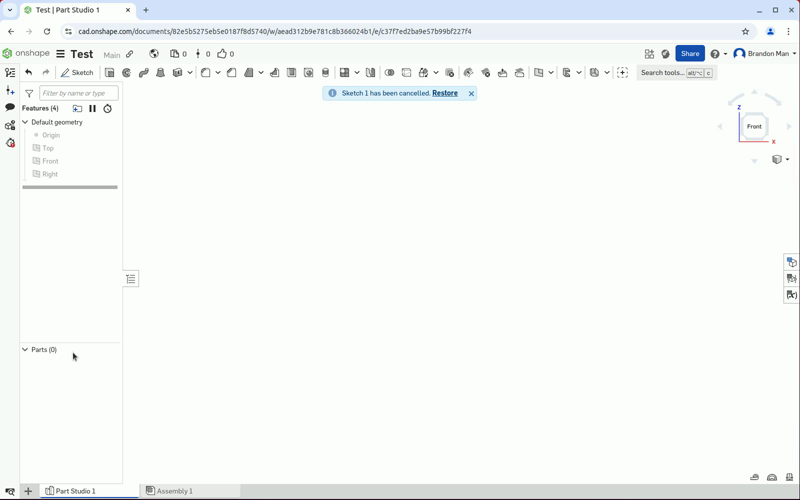
mouse_move(73, 352)
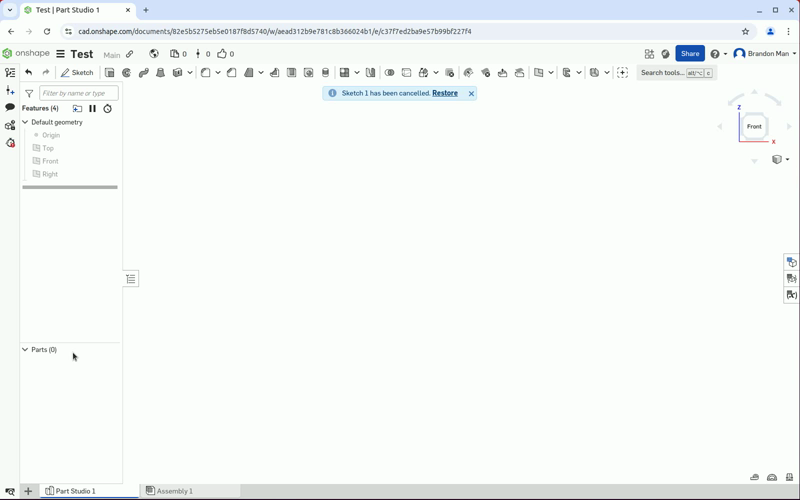
key(shift+y)
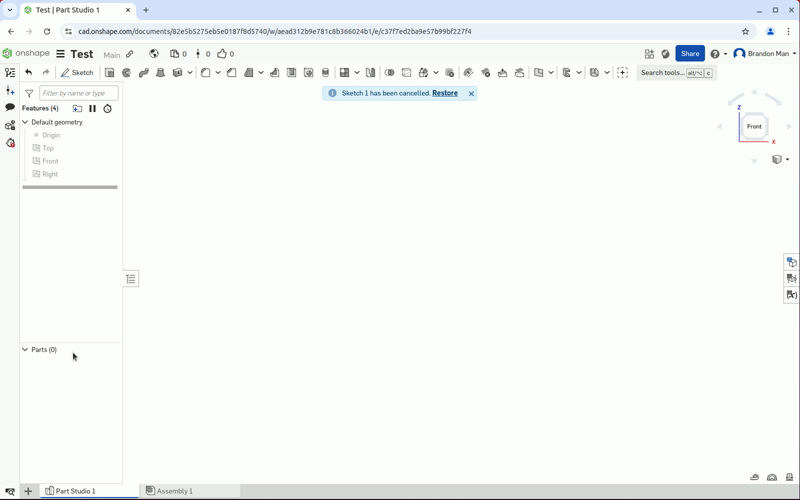
key(shift+s)
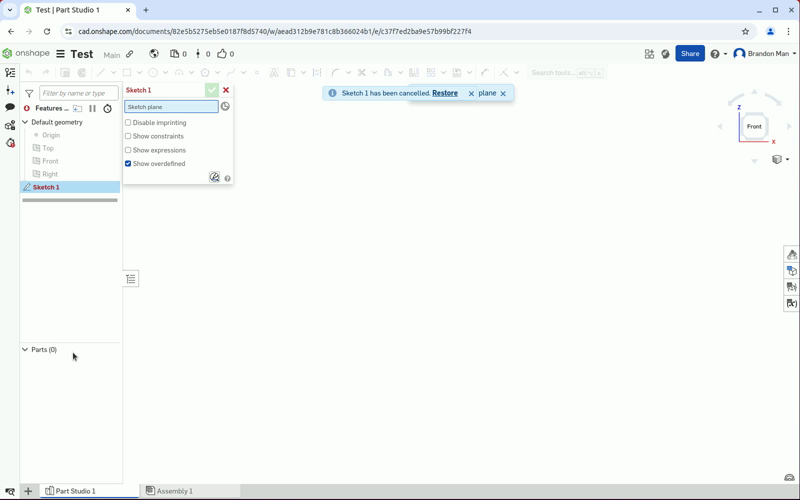
mouse_move(73, 163)
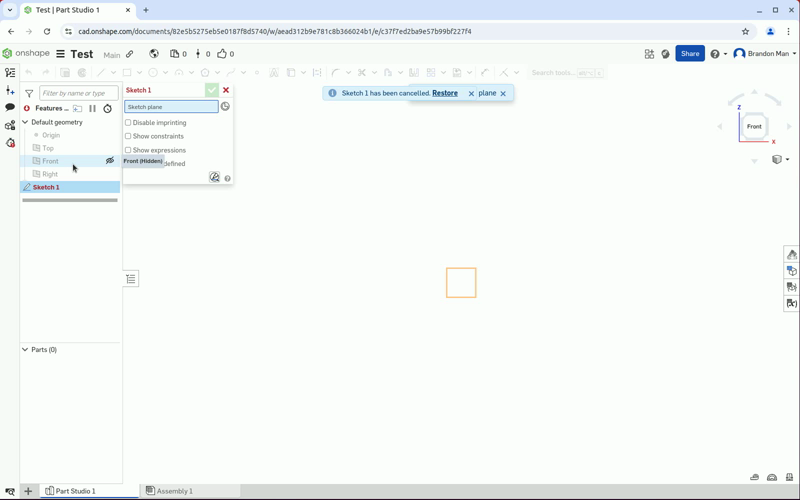
click(73, 163)
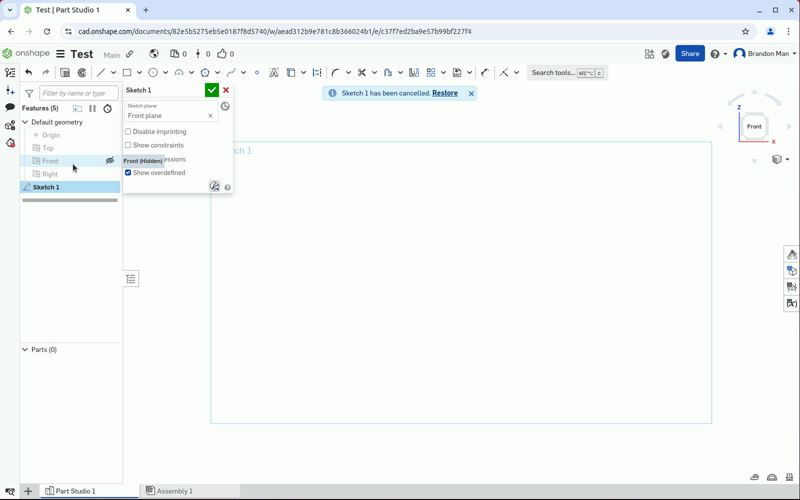
mouse_move(73, 352)
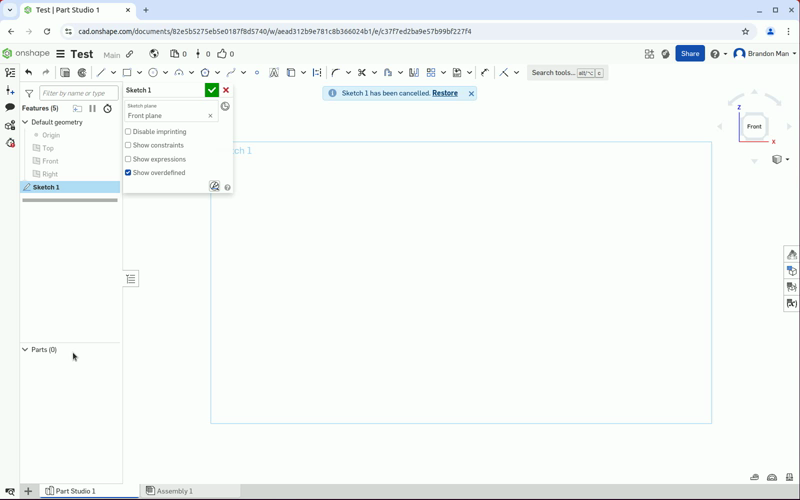
key(y)
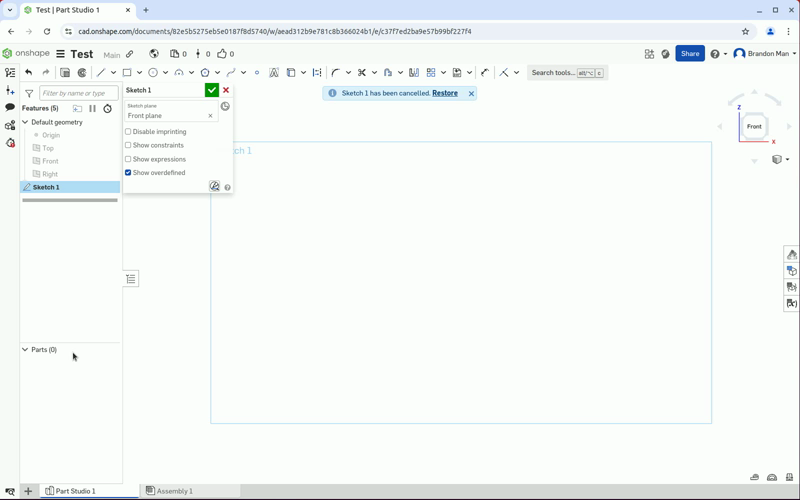
key(c)
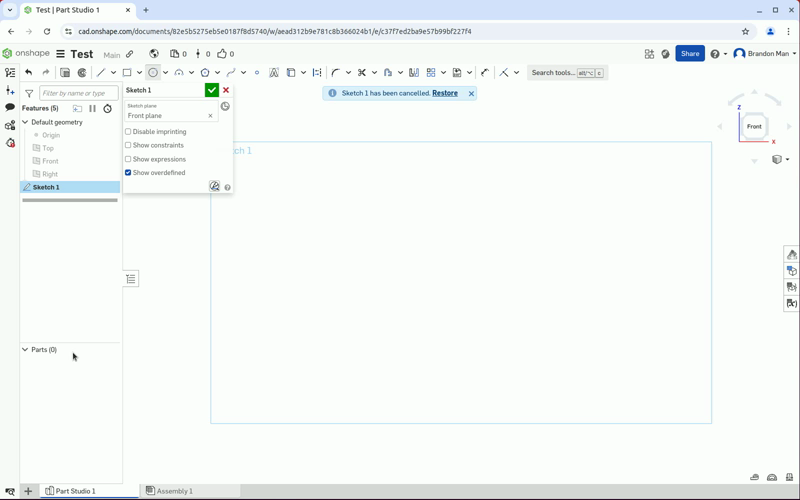
key_down(shift)
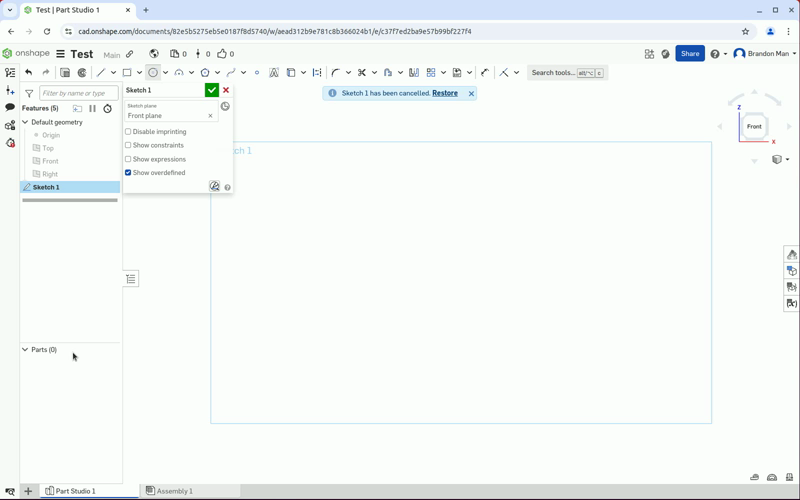
mouse_move(460, 282)
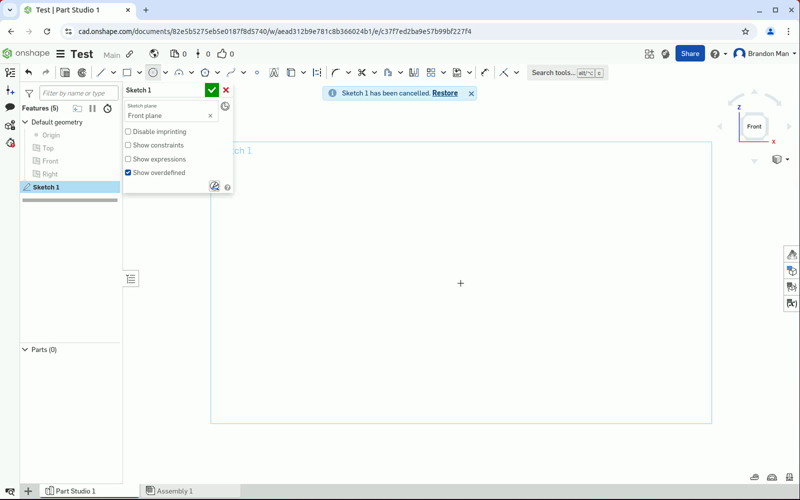
click(460, 282)
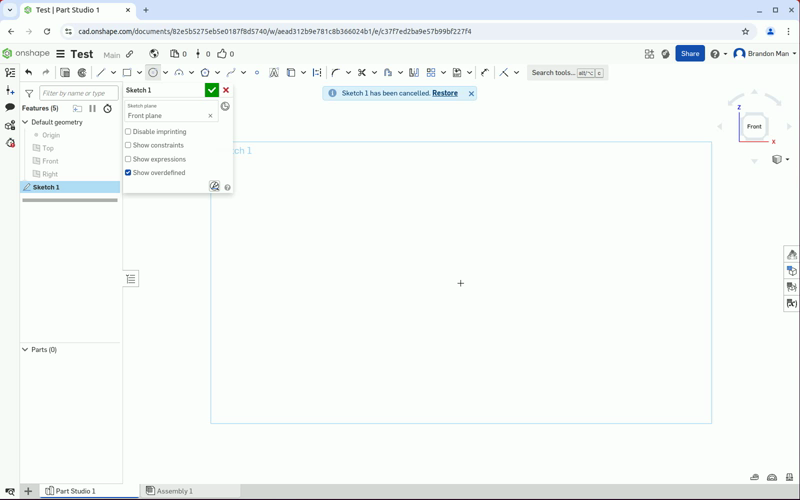
key_up(shift)
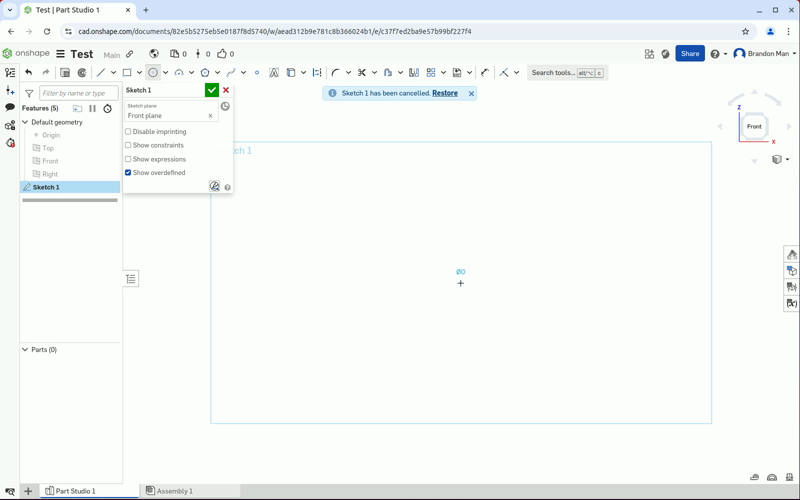
mouse_move(464, 282)
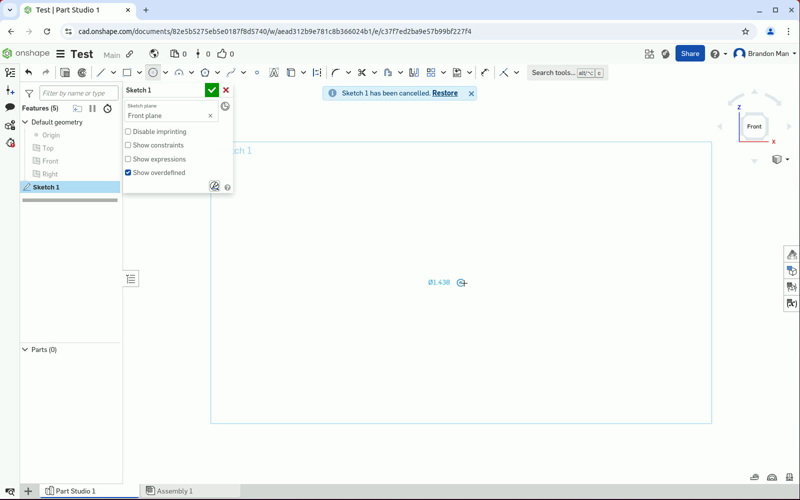
click(464, 282)
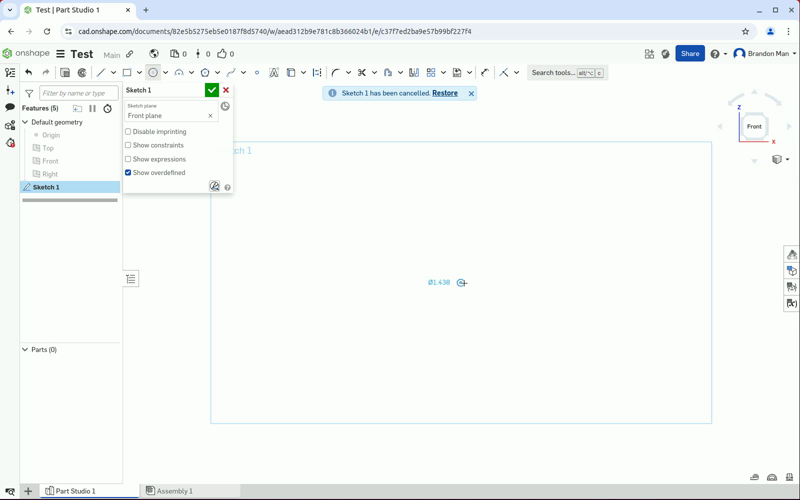
key(esc)
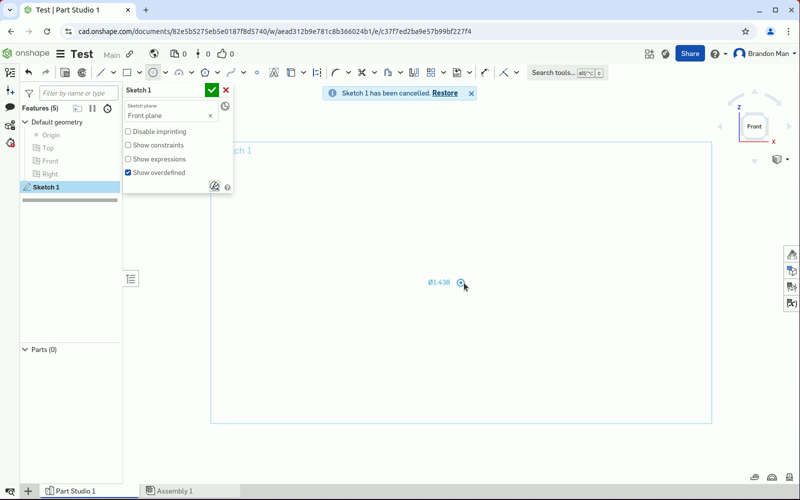
mouse_move(461, 282)
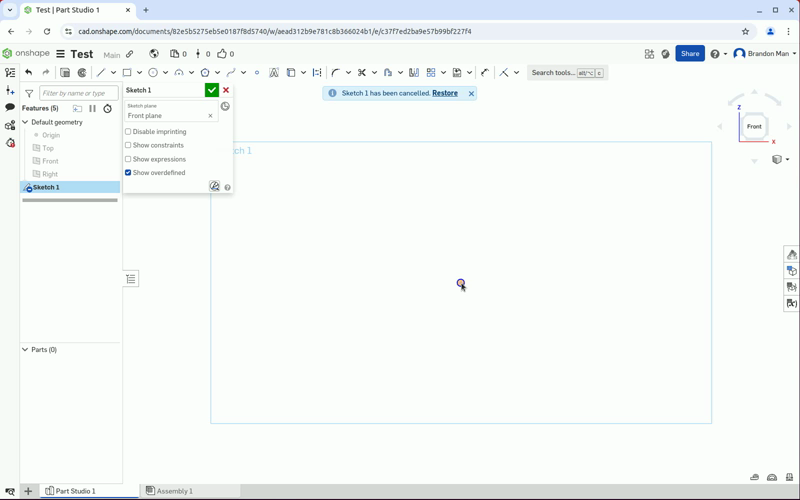
scroll(6)
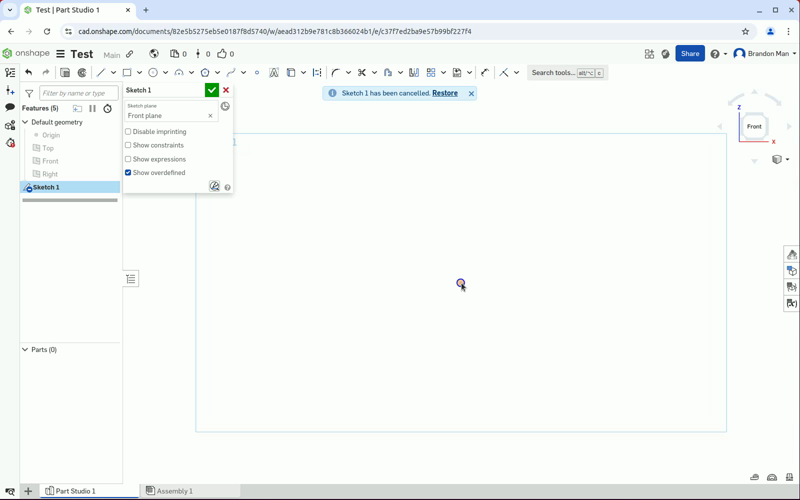
scroll(6)
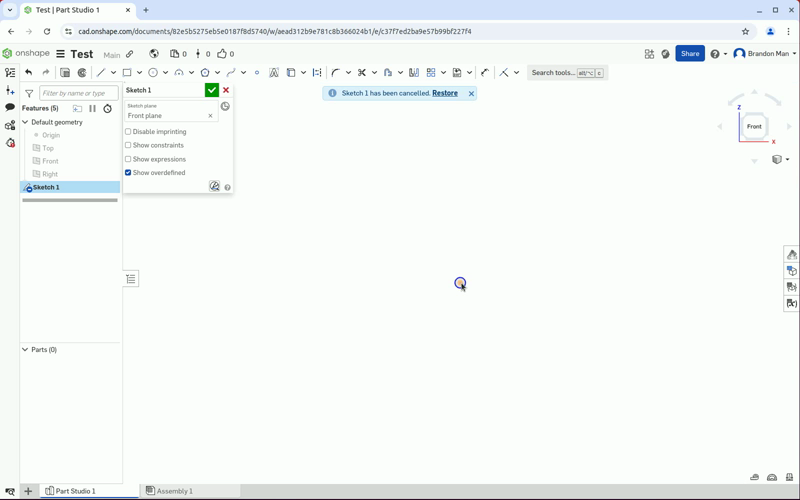
scroll(6)
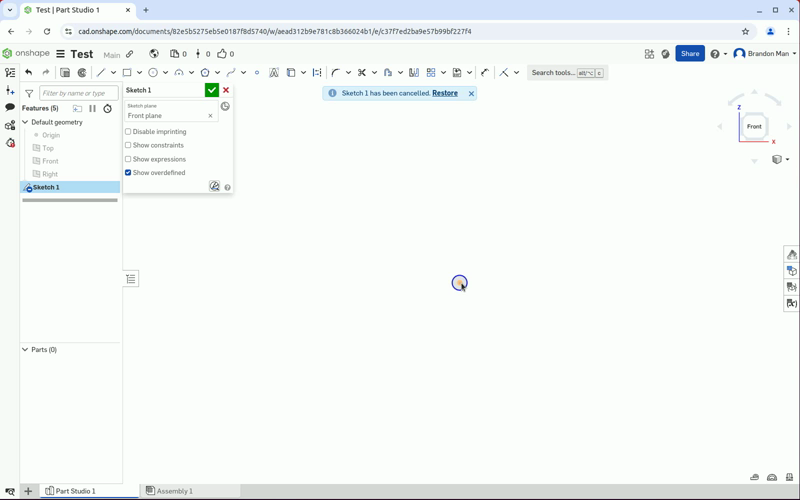
scroll(6)
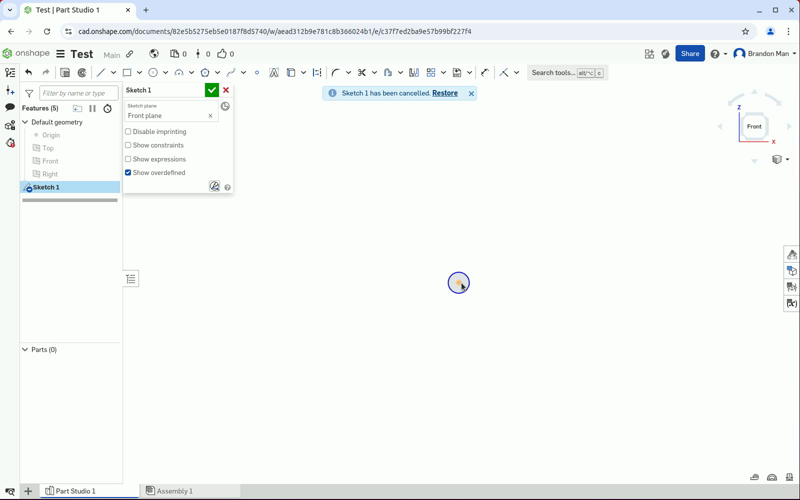
scroll(6)
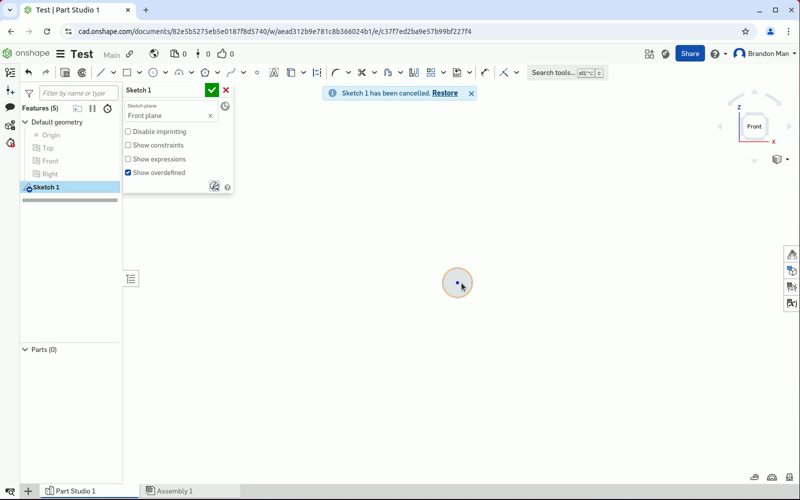
scroll(6)
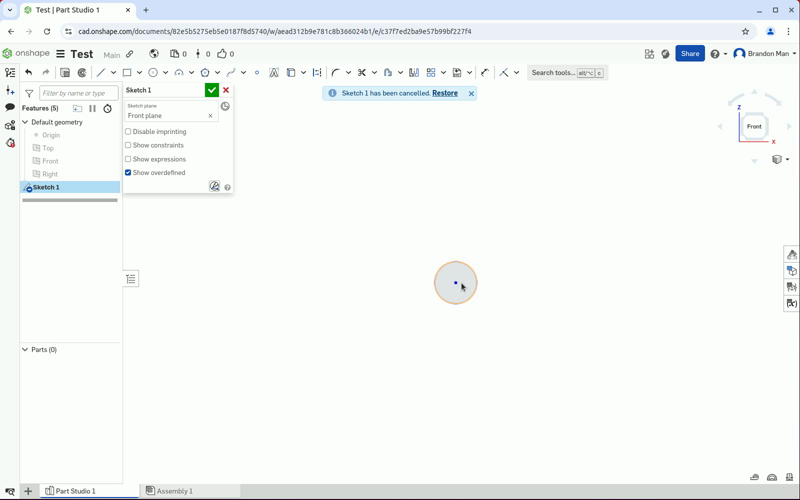
scroll(6)
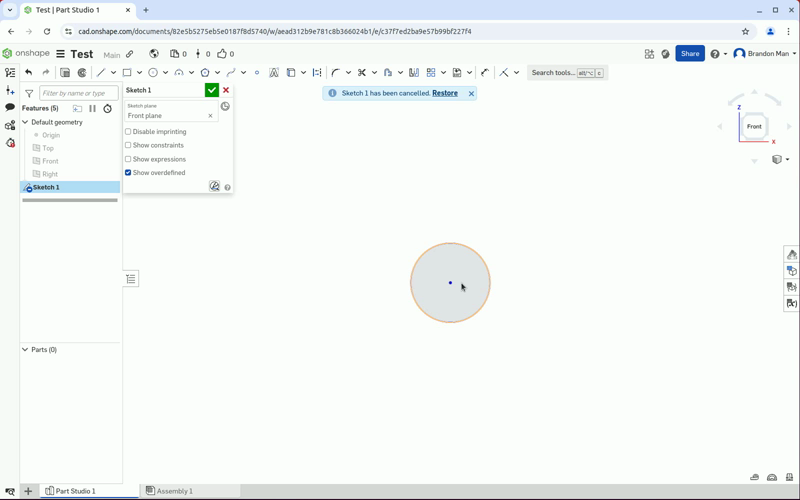
click(461, 282)
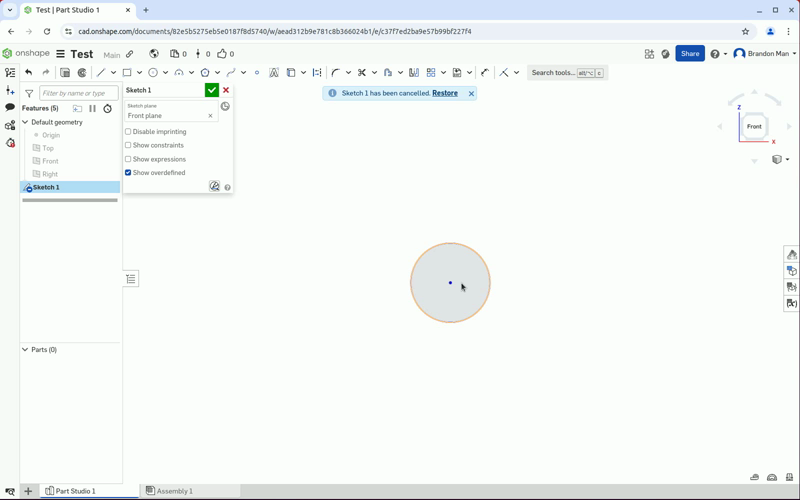
scroll(-6)
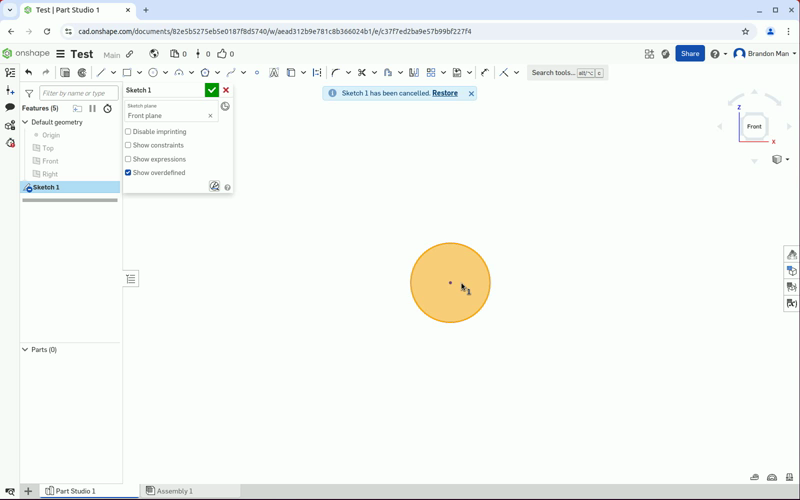
scroll(-6)
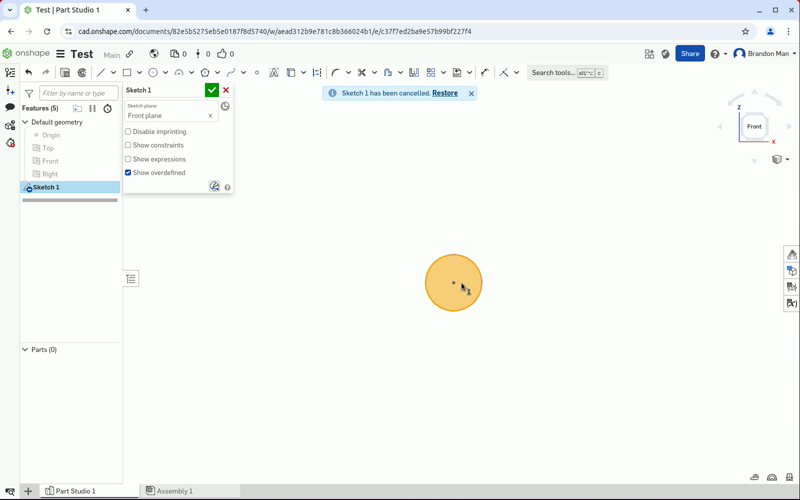
scroll(-6)
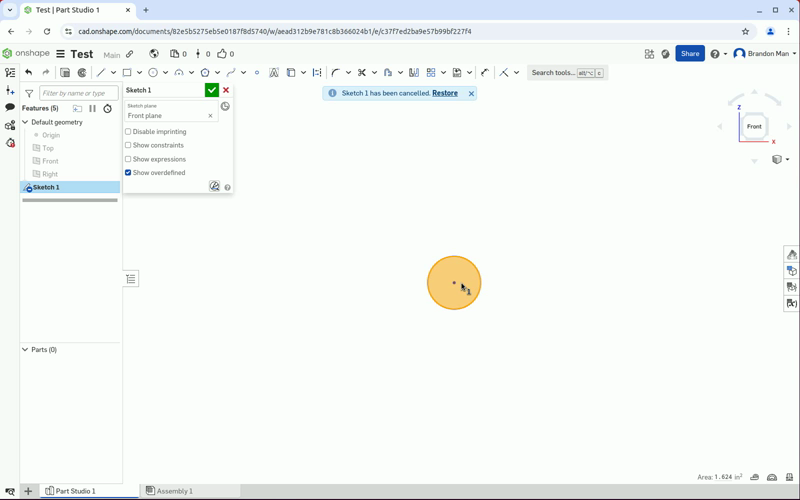
scroll(-6)
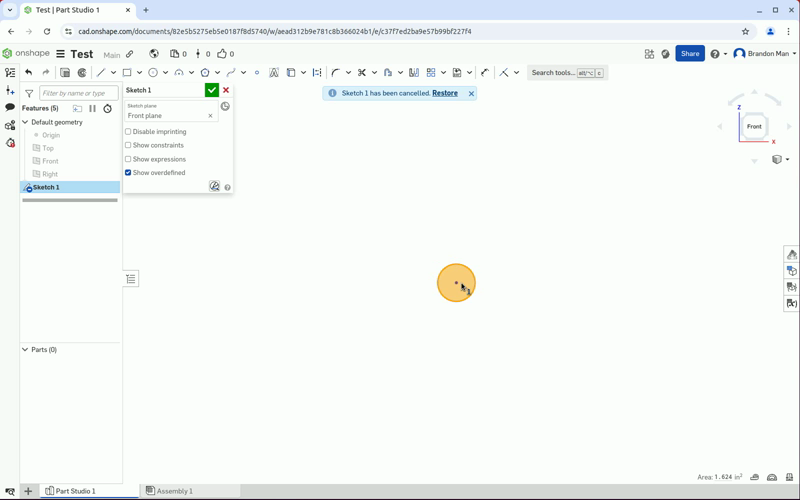
scroll(-6)
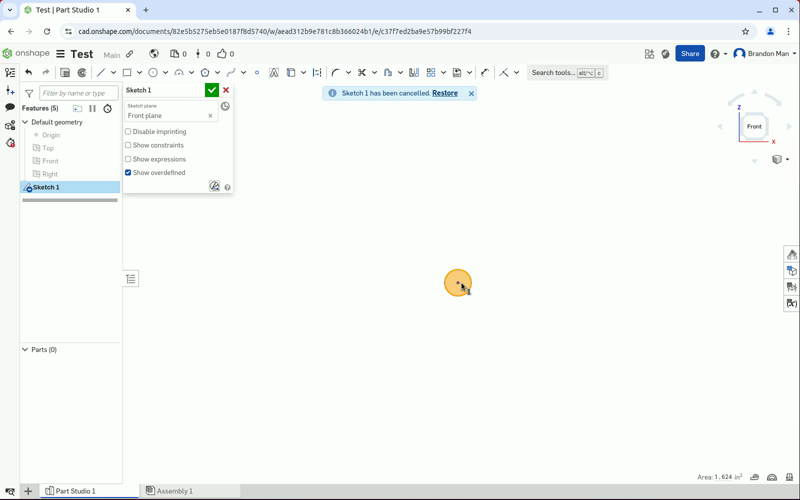
scroll(-6)
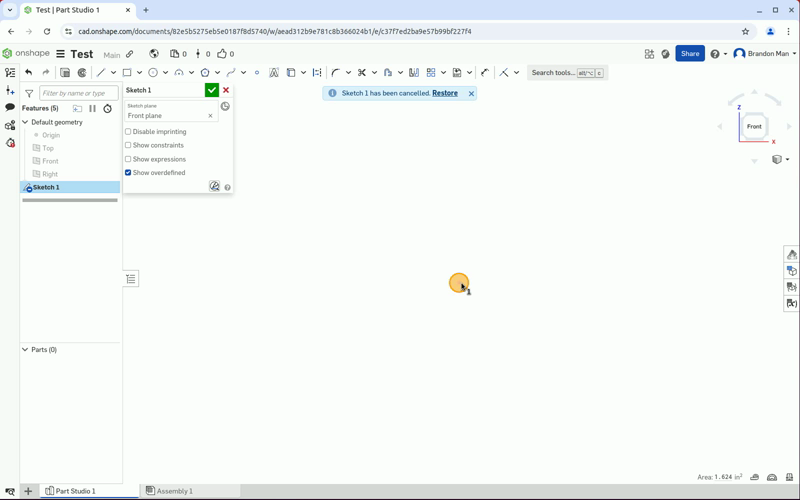
scroll(-6)
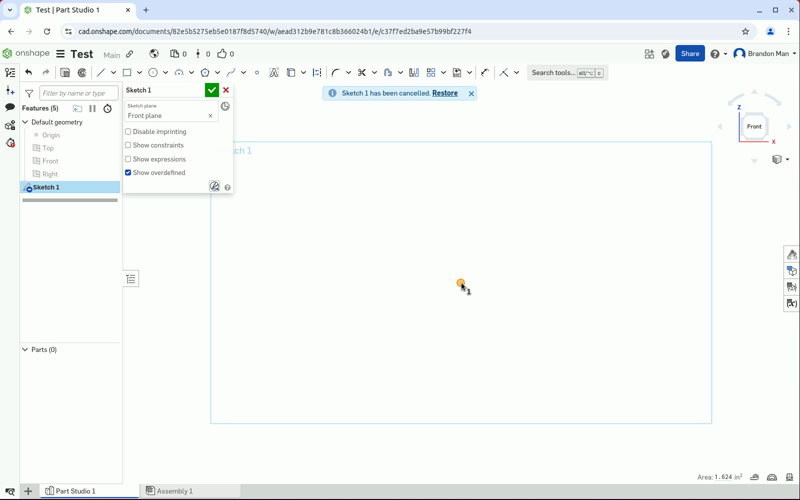
mouse_move(73, 352)
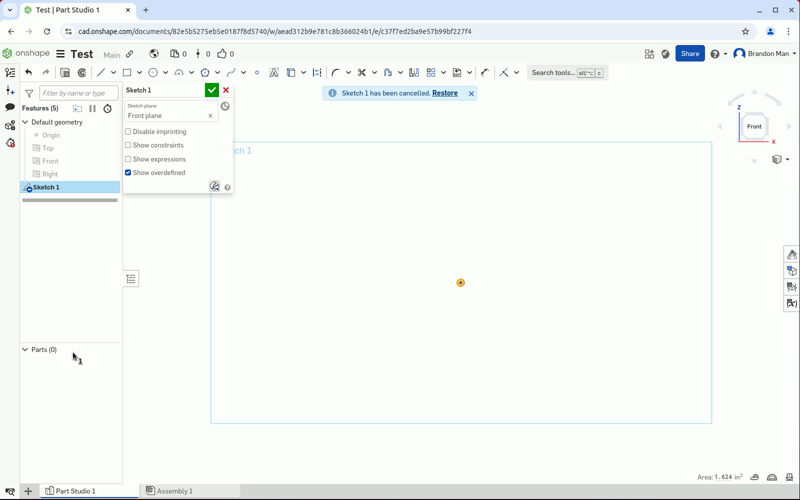
key(shift+y)
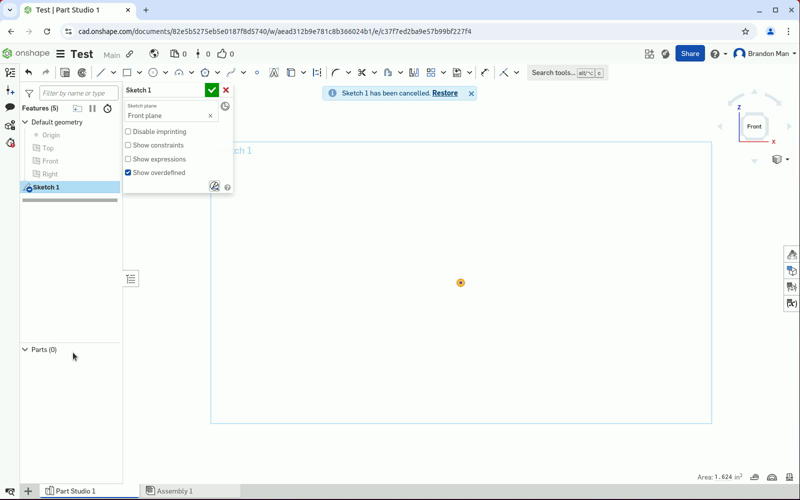
key(shift+e)
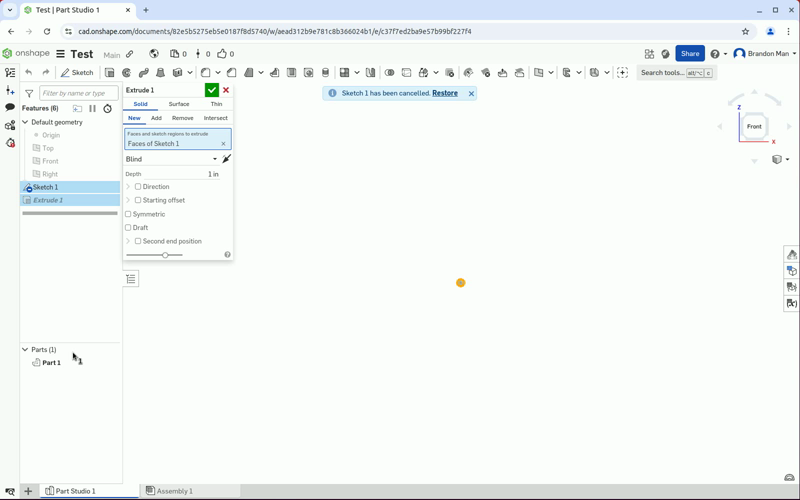
mouse_move(143, 106)
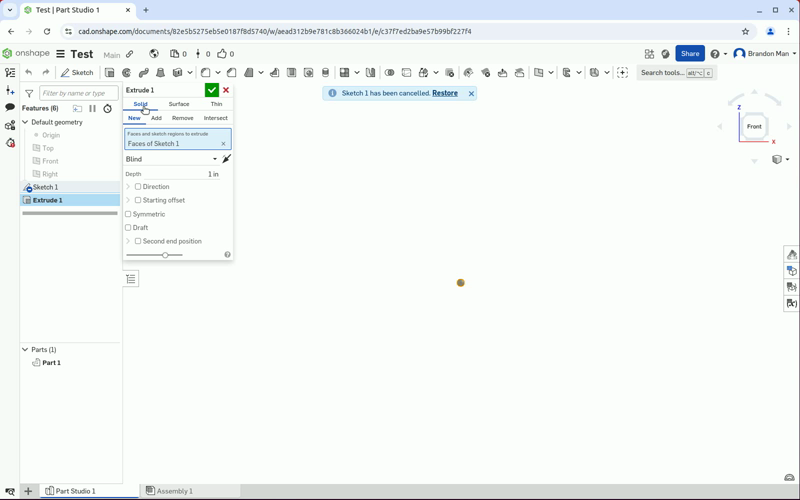
click(143, 106)
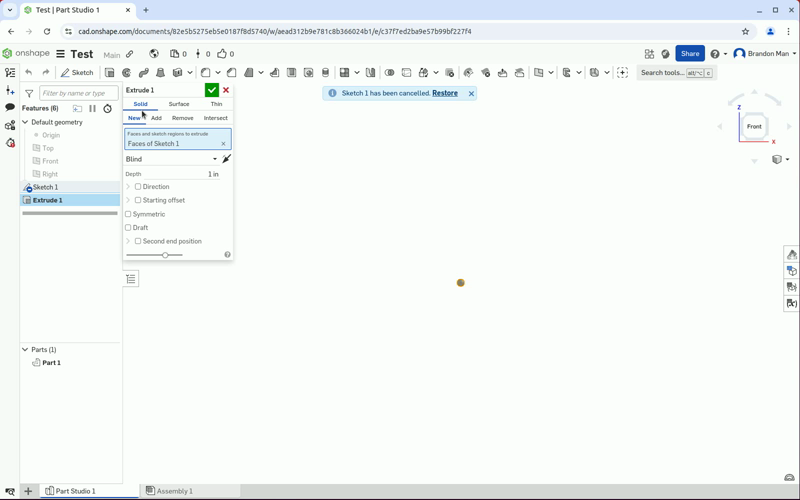
mouse_move(137, 120)
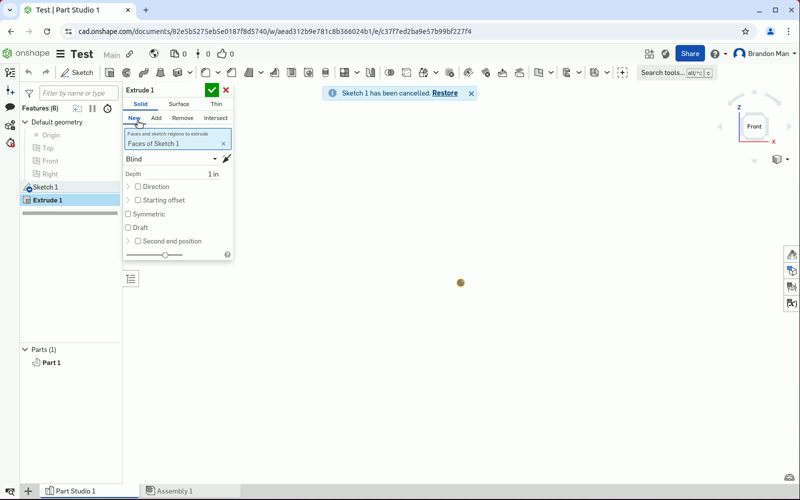
click(137, 120)
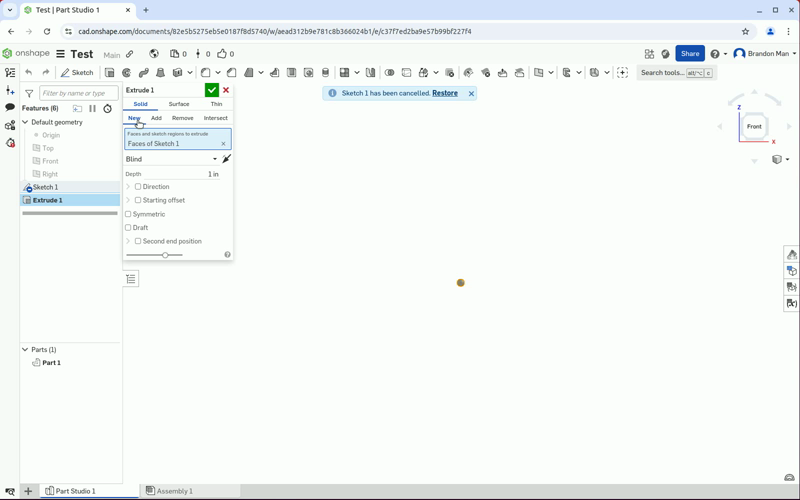
key(tab, 4)
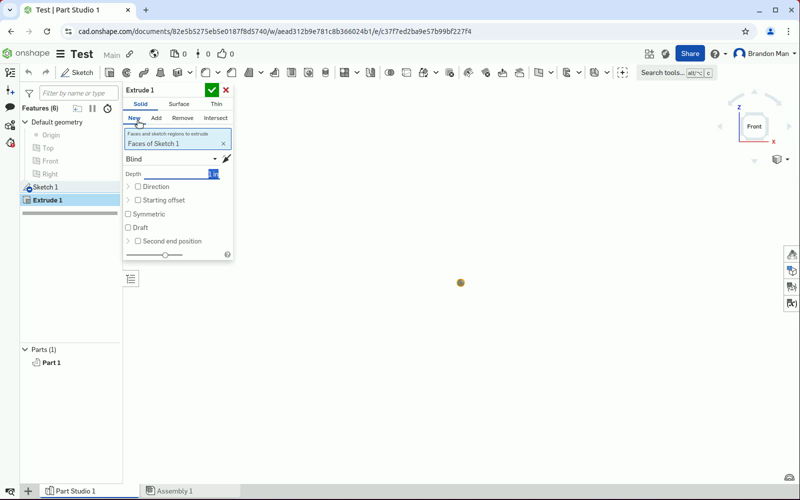
text(1.685)
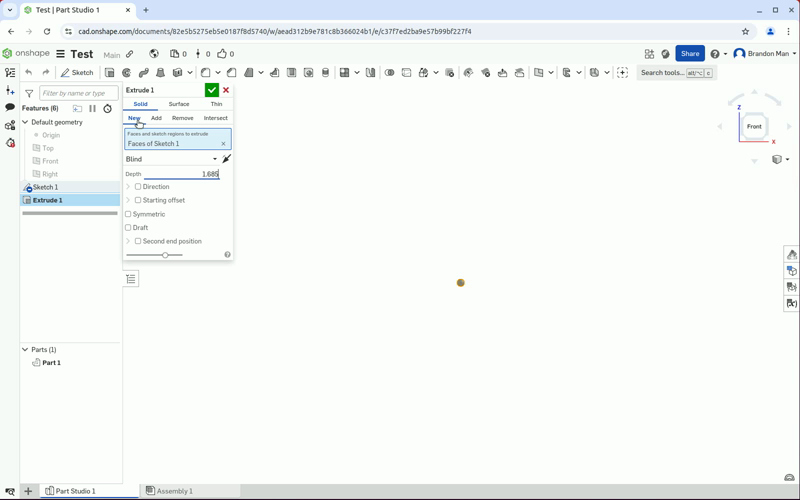
key(enter)
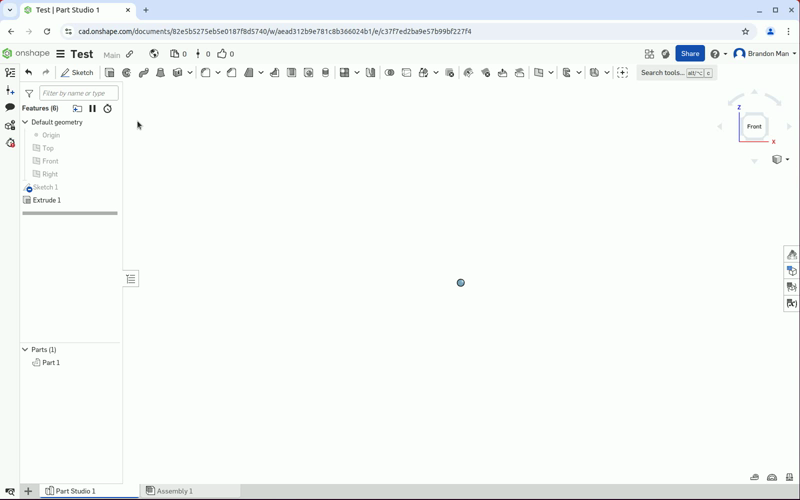
key(shift+h)
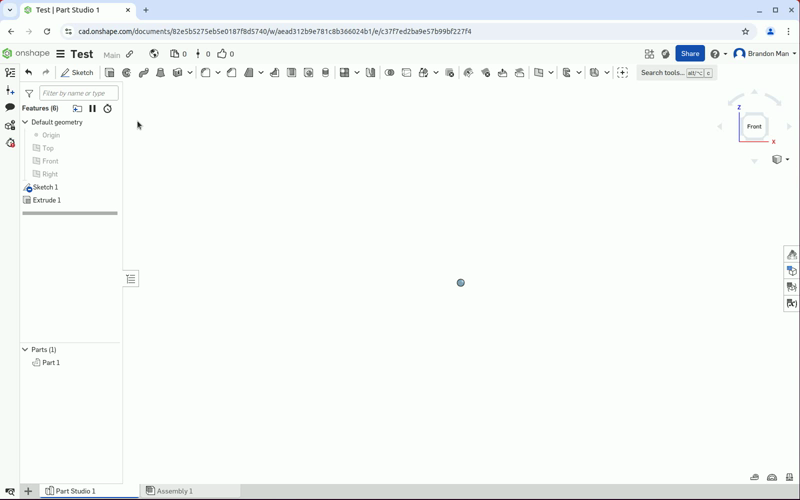
key(shift+h)
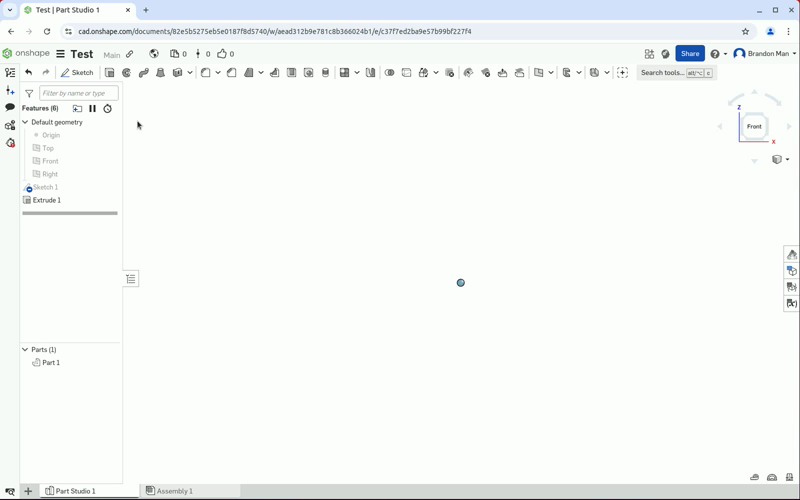
mouse_move(73, 189)
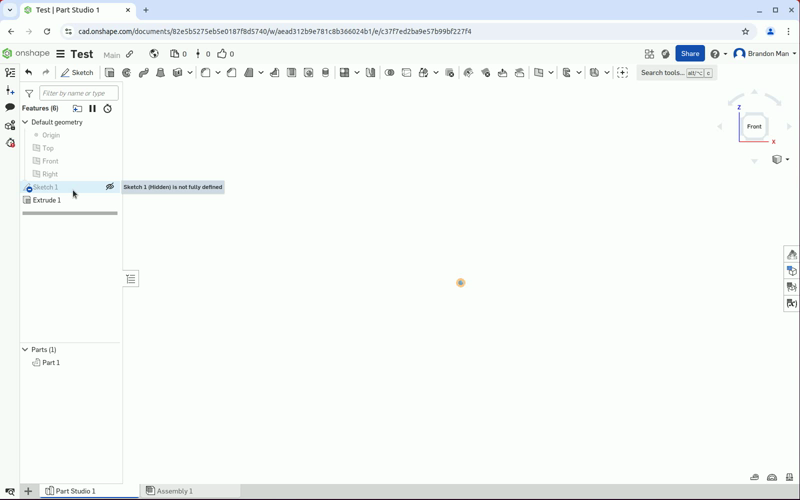
click(73, 189)
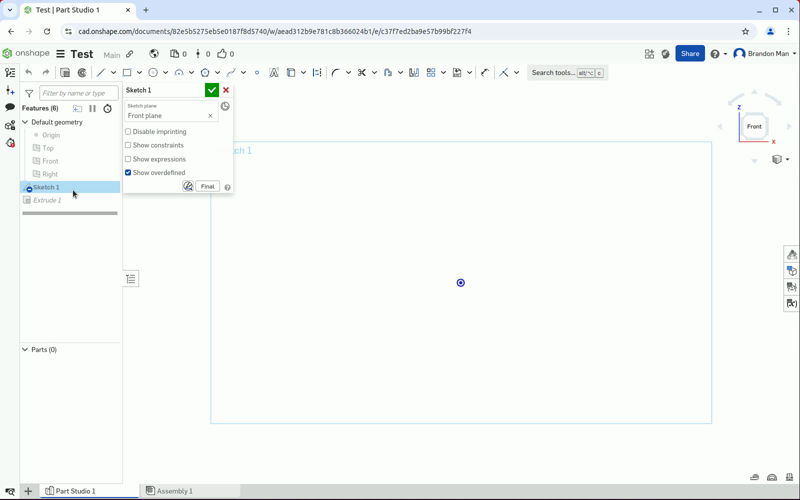
mouse_move(229, 92)
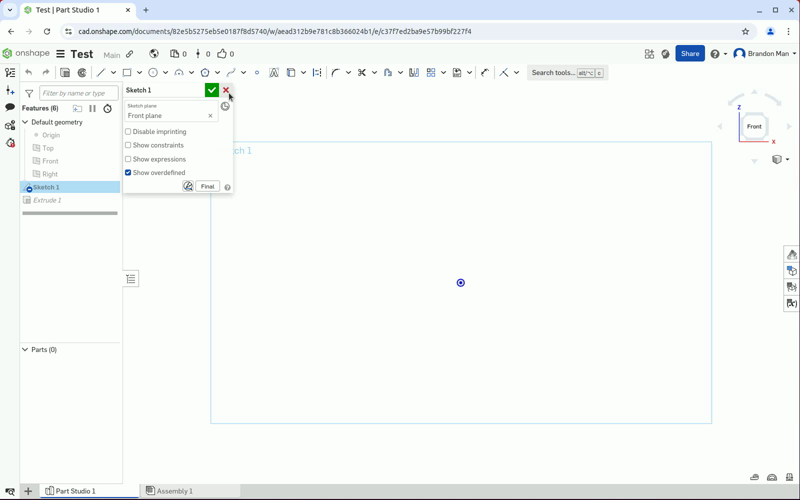
click(229, 92)
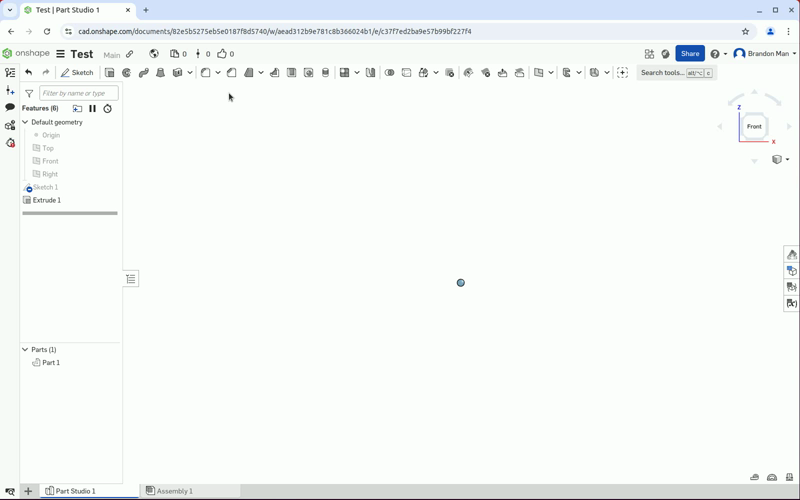
mouse_move(541, 75)
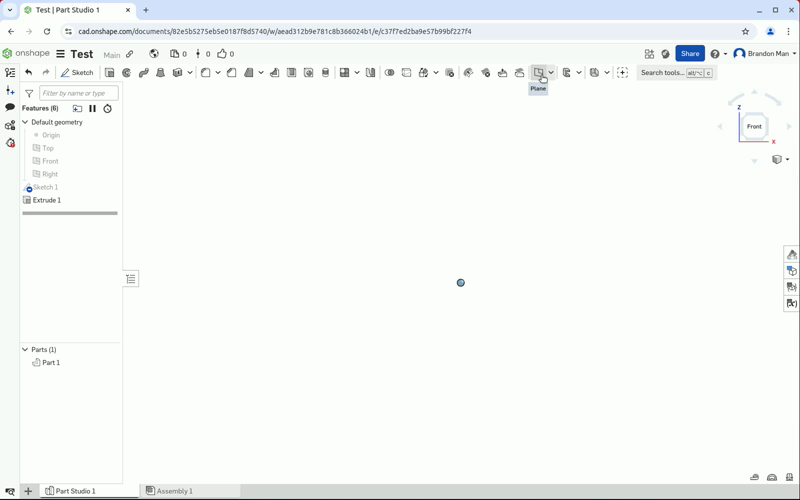
click(541, 75)
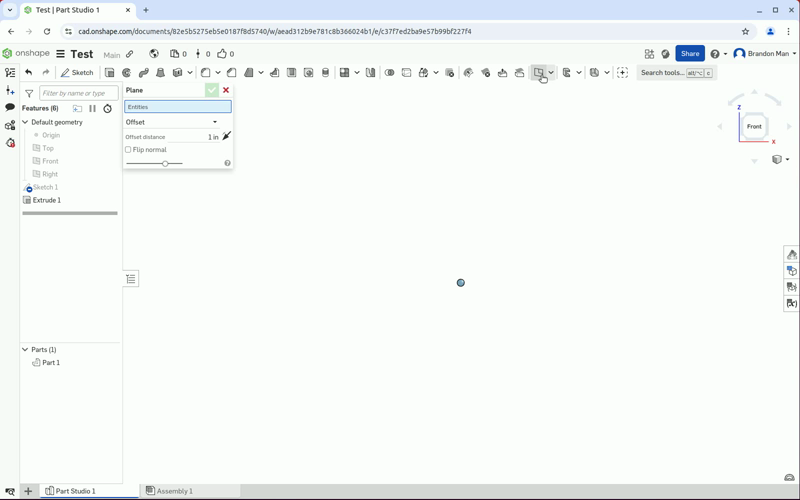
mouse_move(73, 163)
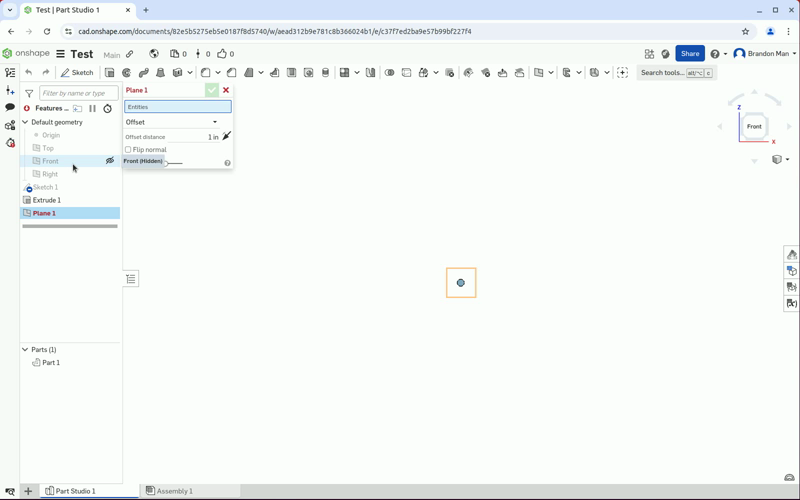
click(73, 163)
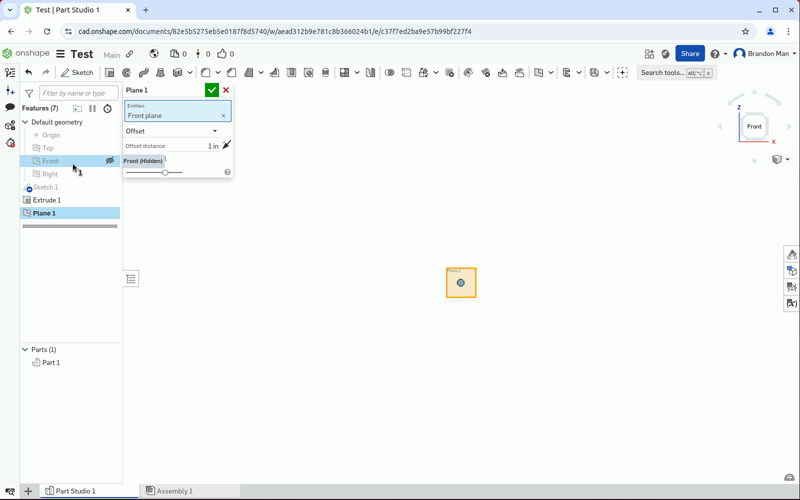
key(tab, 2)
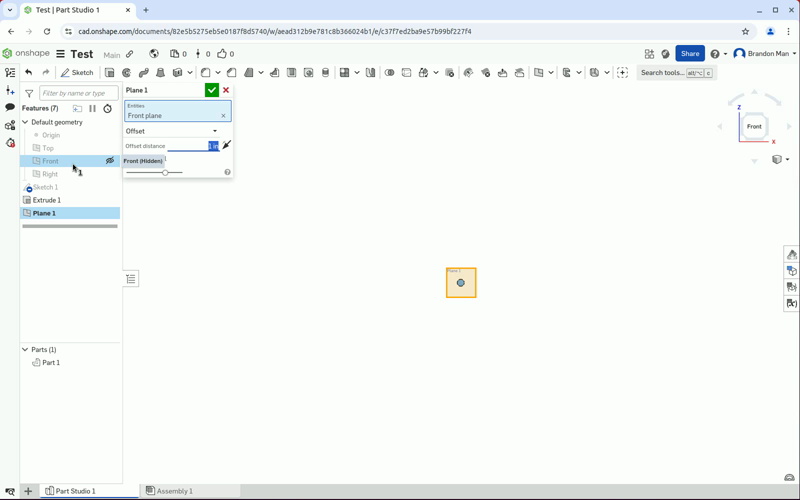
text(1.695)
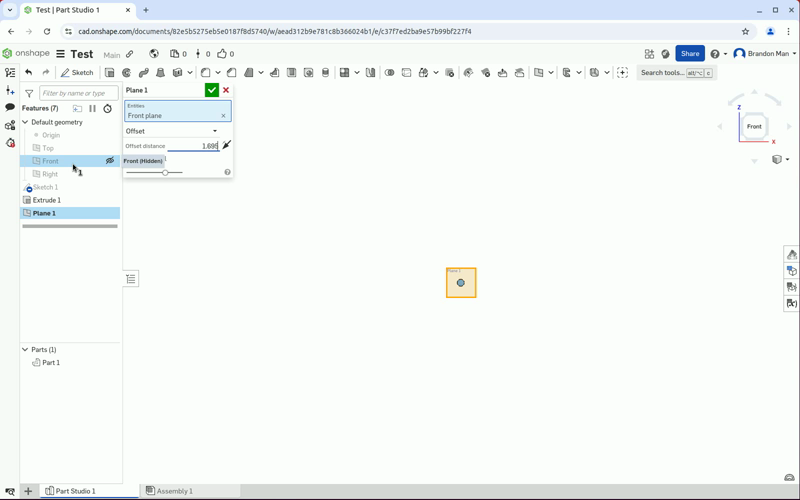
key(enter, 2)
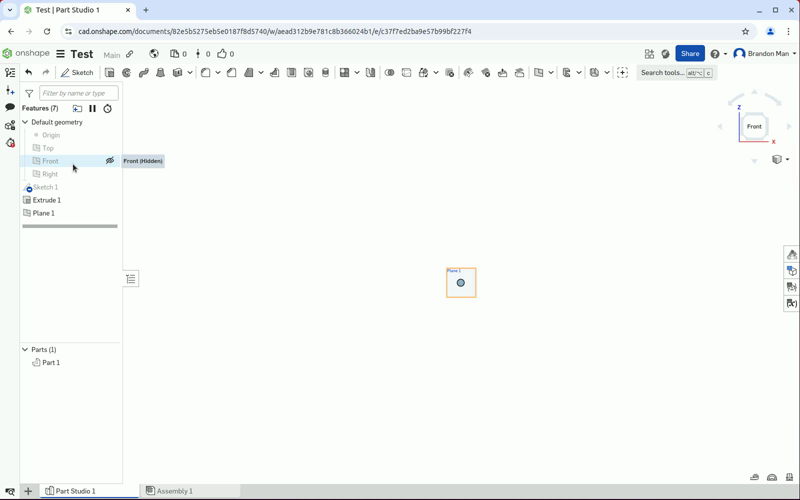
key(shift+s)
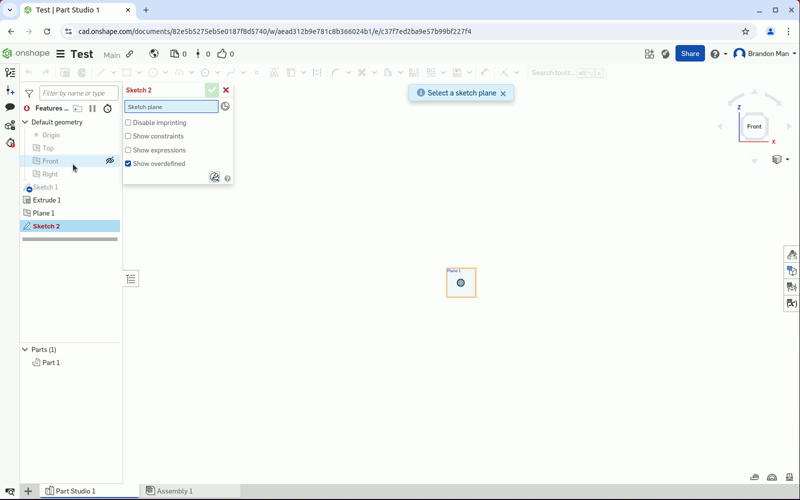
mouse_move(73, 215)
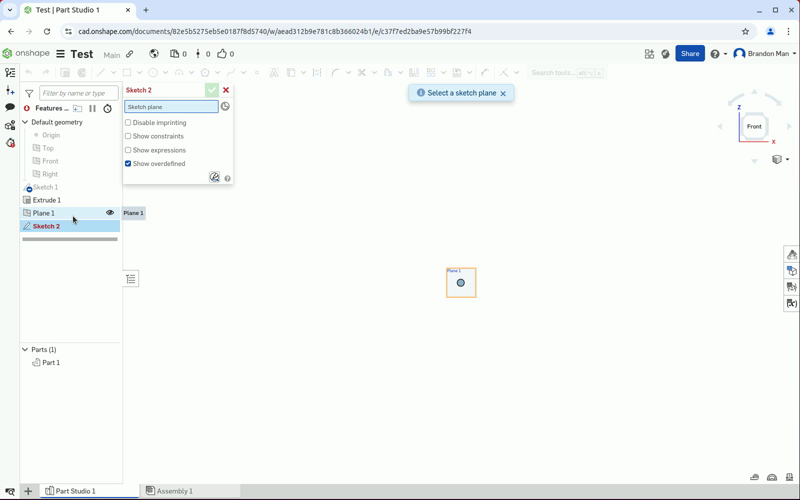
click(73, 215)
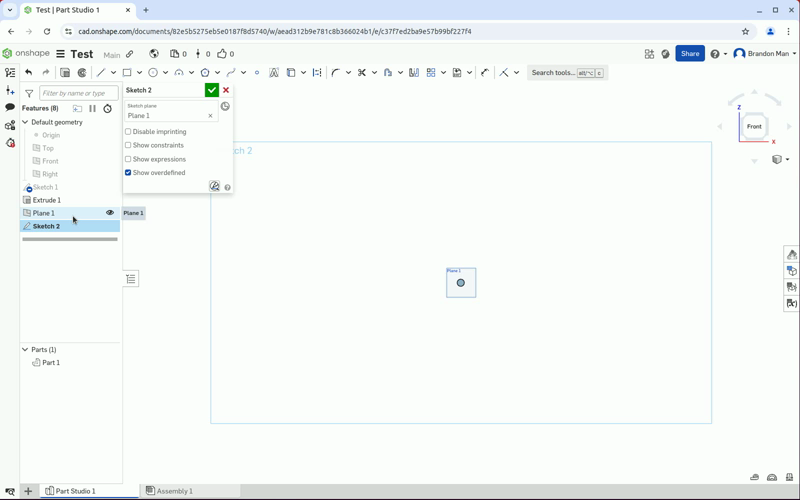
mouse_move(73, 352)
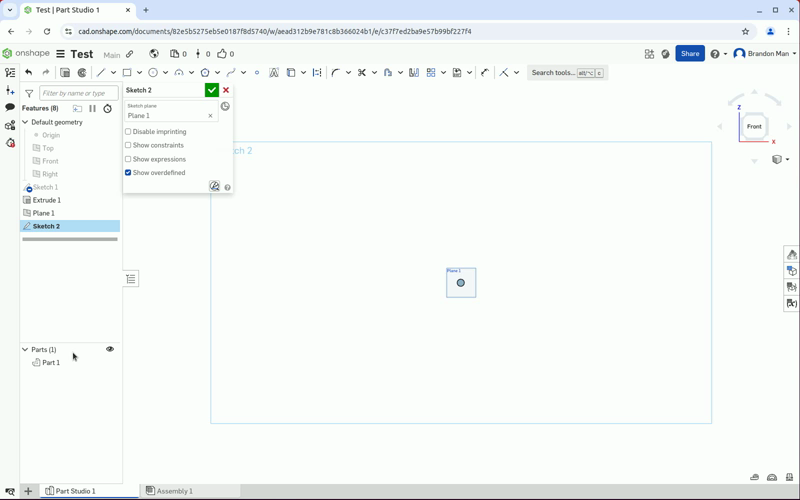
key(y)
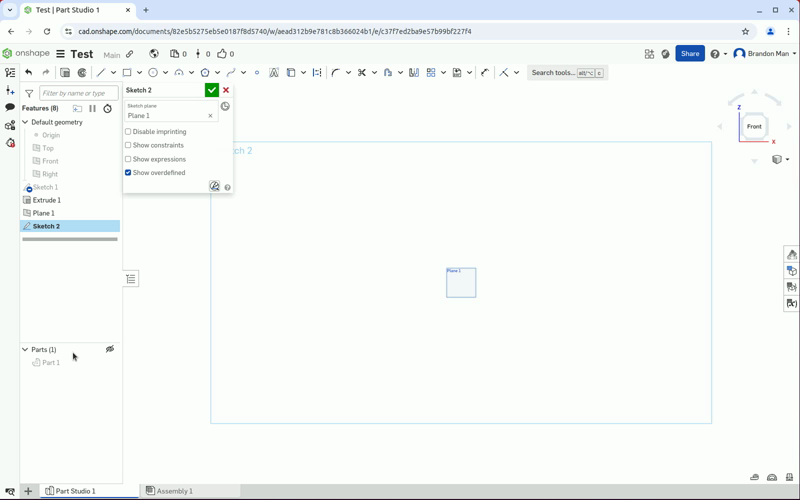
key(c)
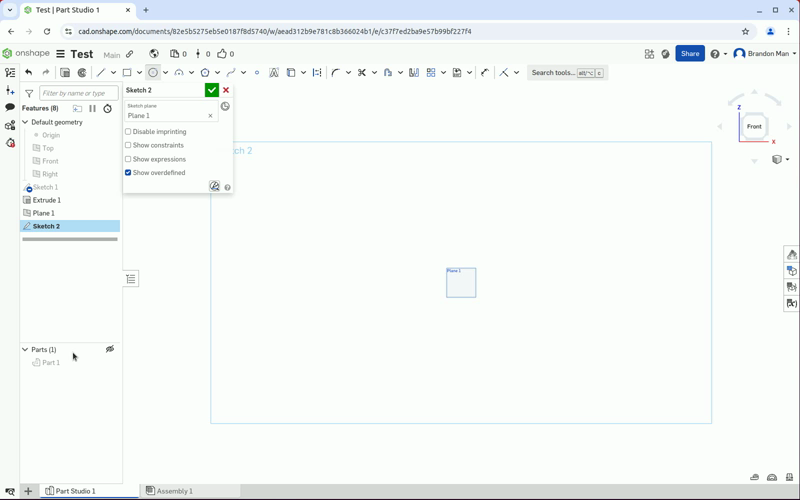
key_down(shift)
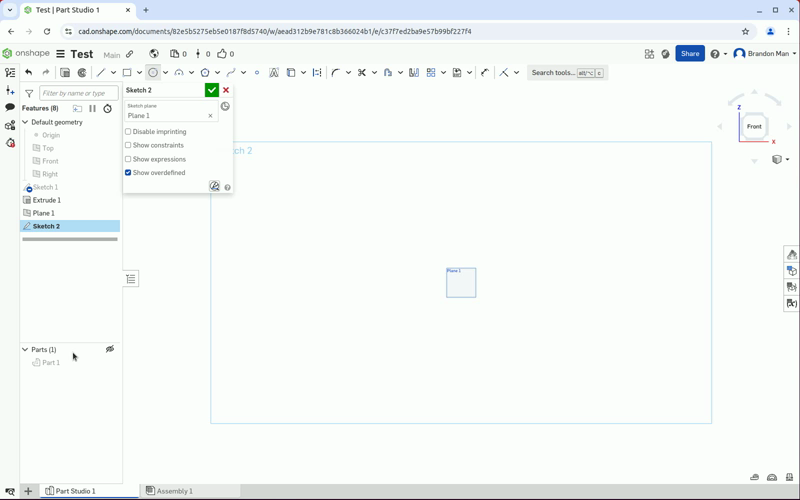
mouse_move(461, 282)
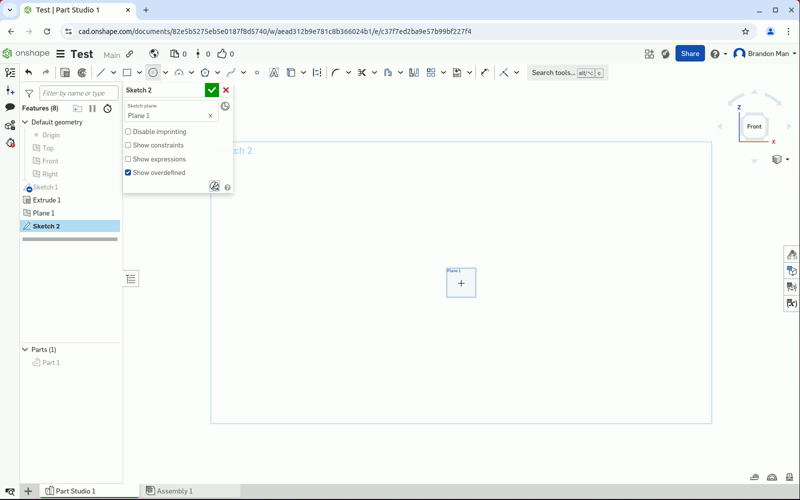
click(461, 282)
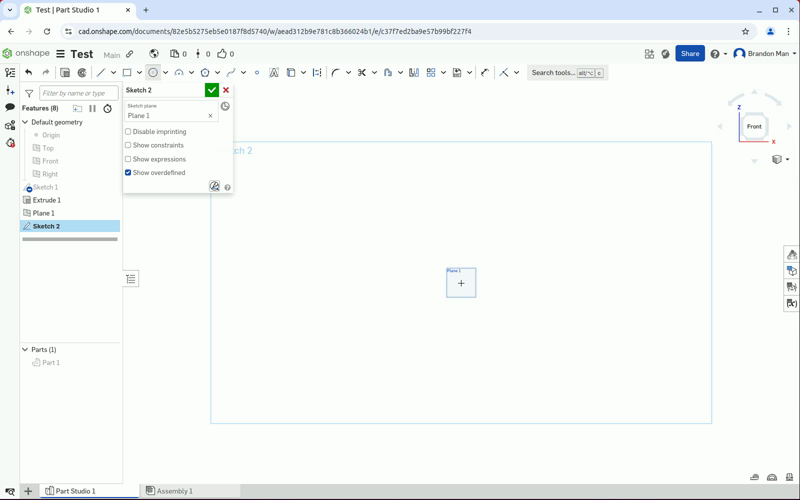
key_up(shift)
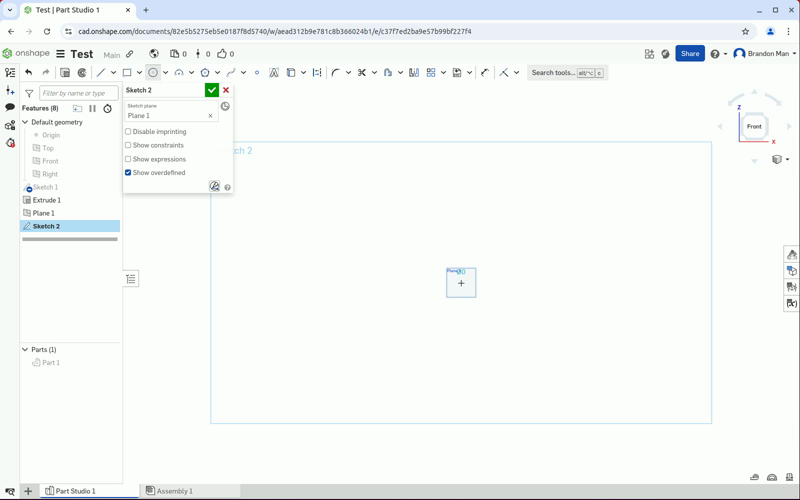
mouse_move(464, 282)
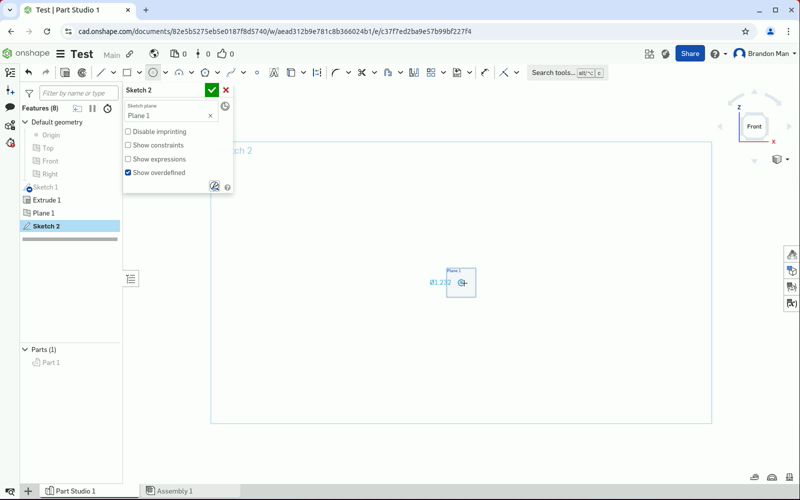
click(464, 282)
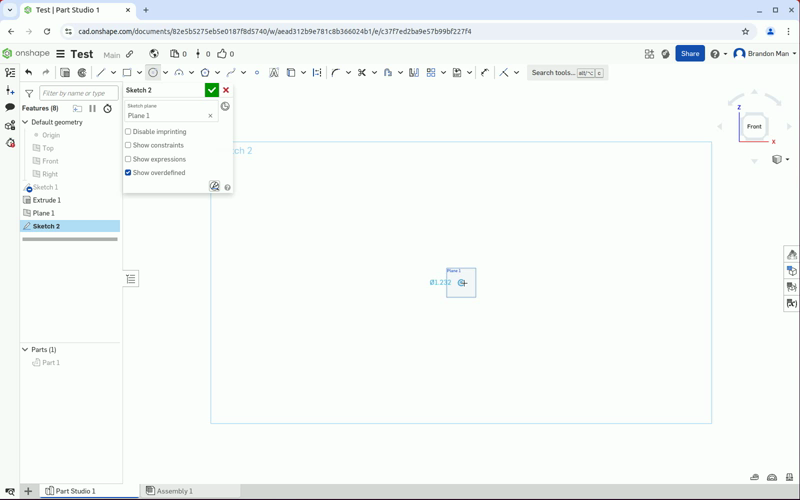
key(esc)
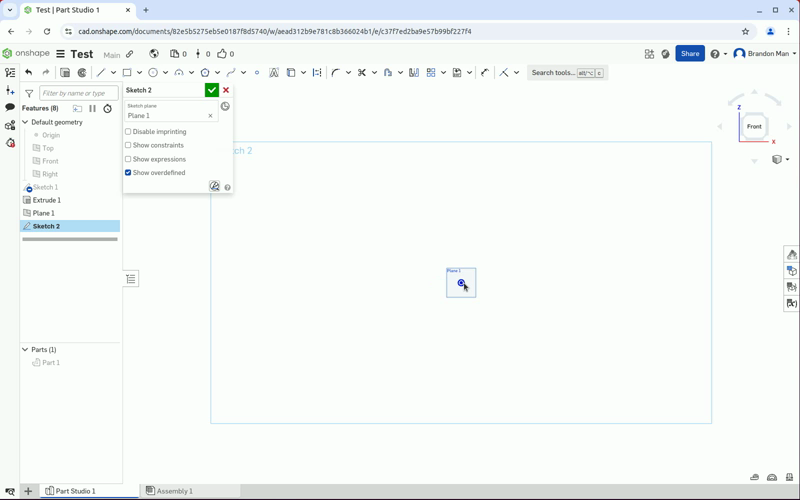
mouse_move(463, 282)
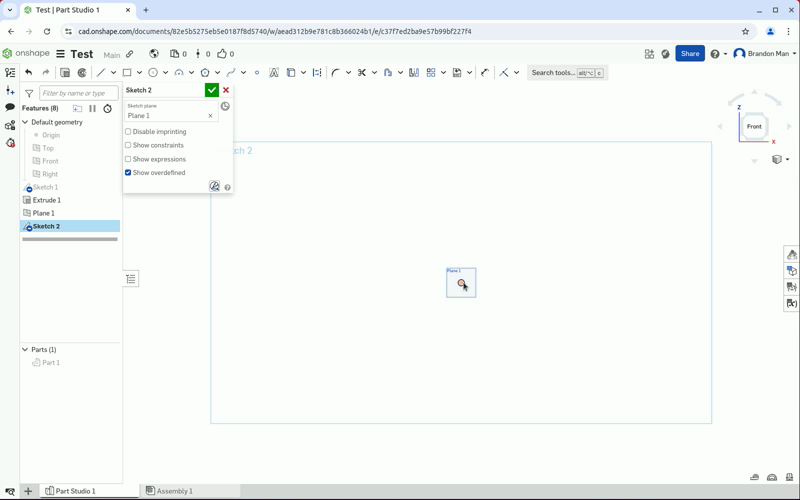
scroll(6)
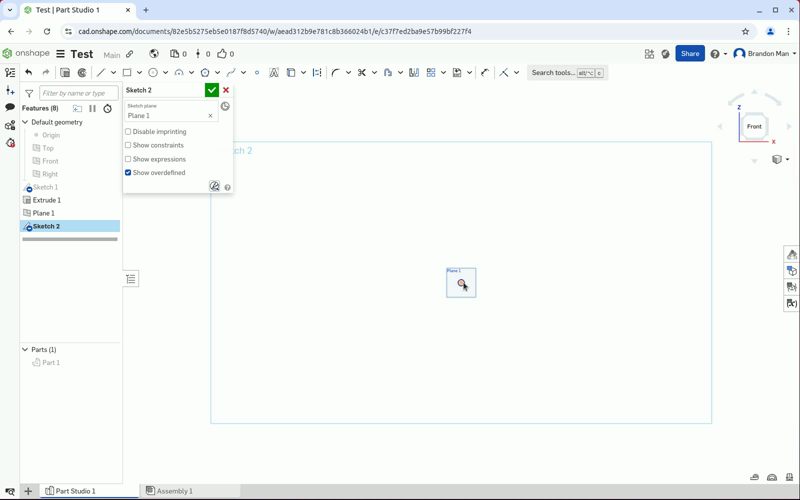
scroll(6)
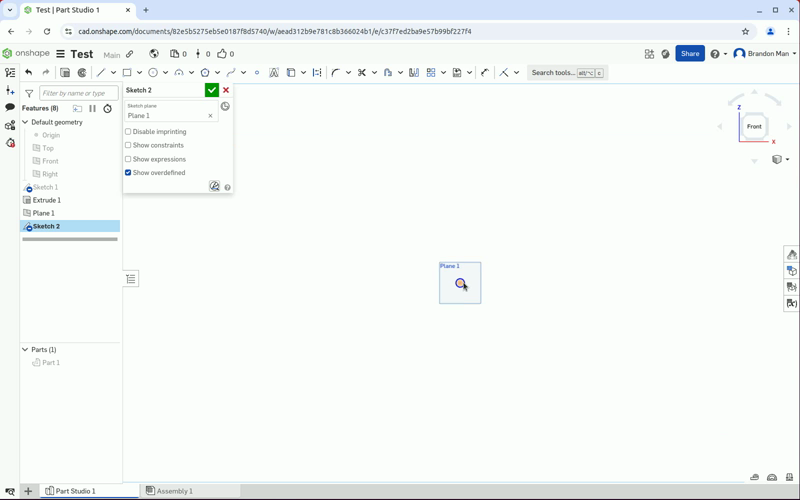
scroll(6)
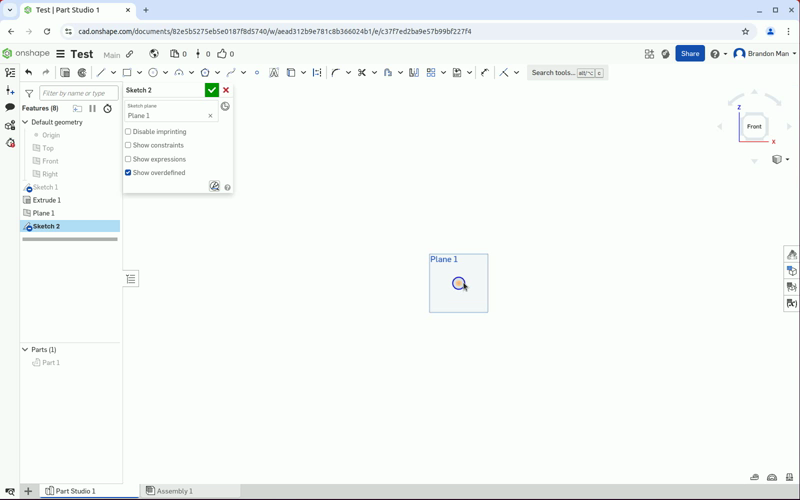
scroll(6)
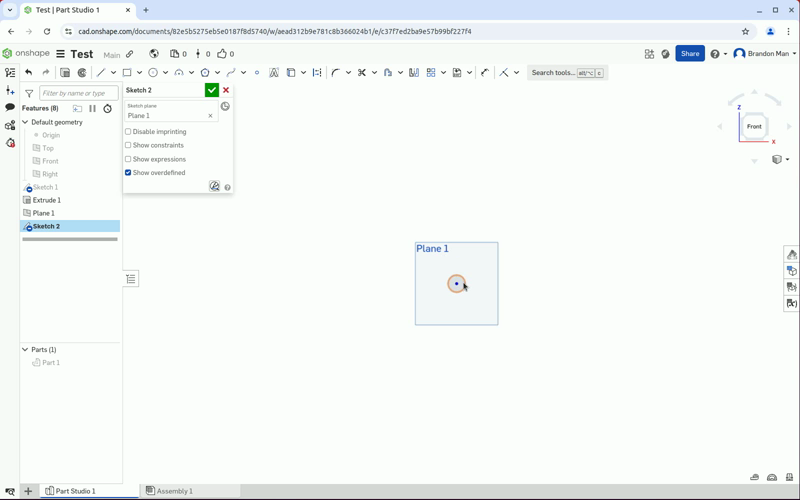
scroll(6)
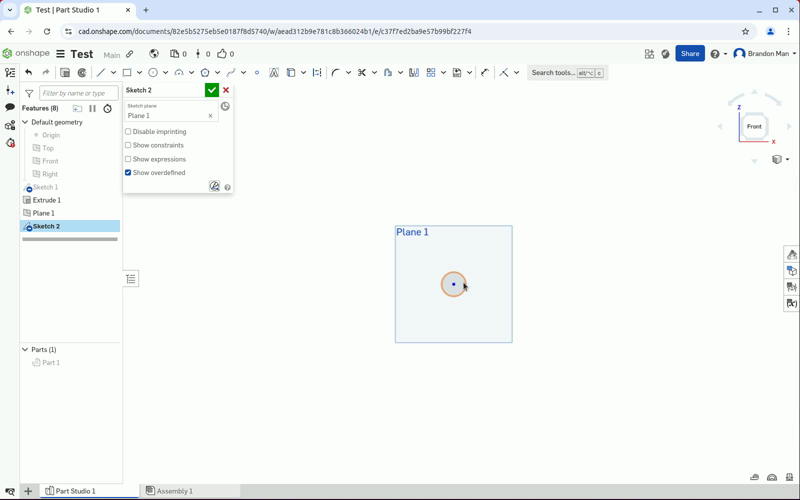
scroll(6)
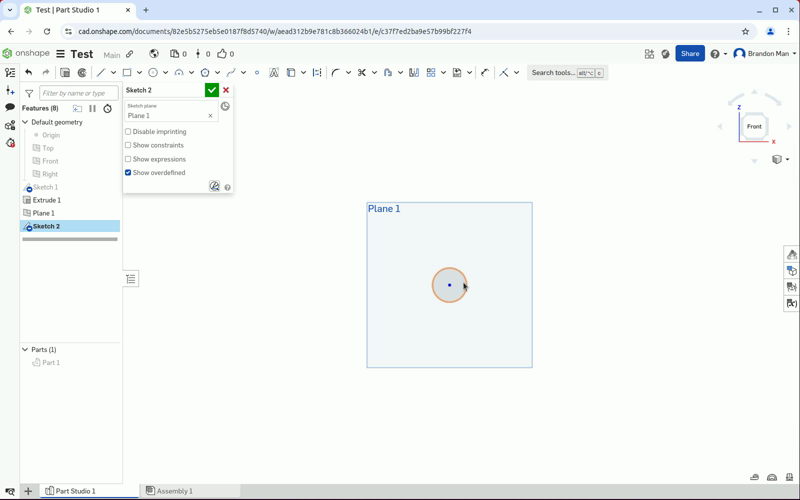
scroll(6)
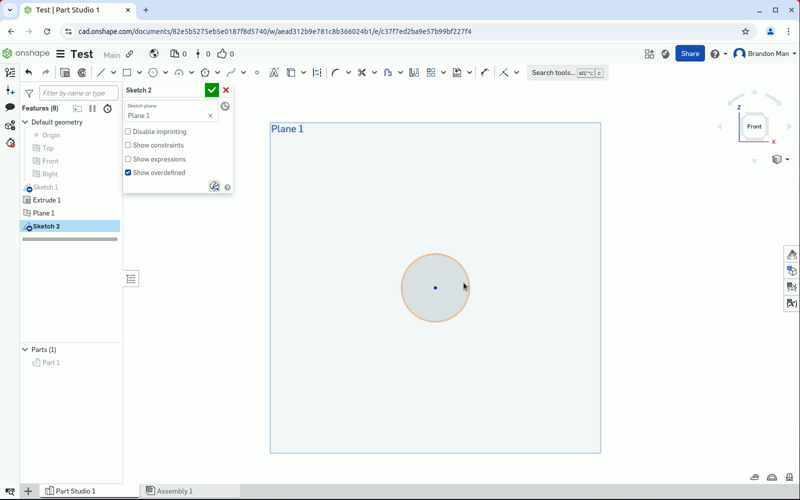
click(463, 282)
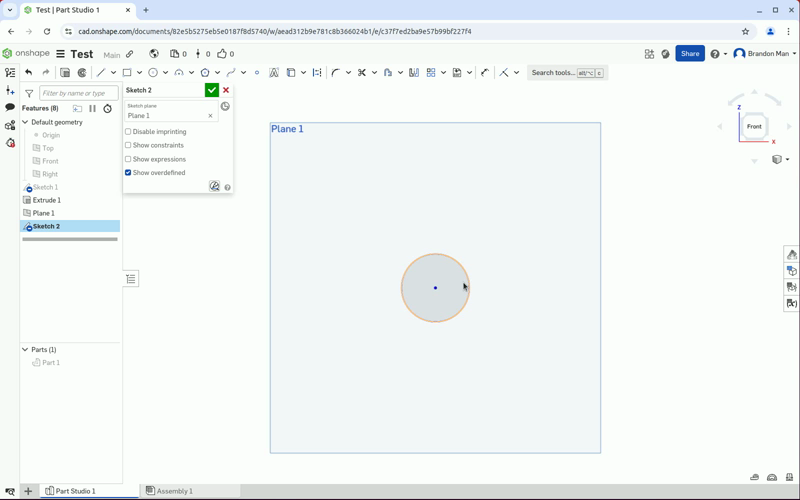
scroll(-6)
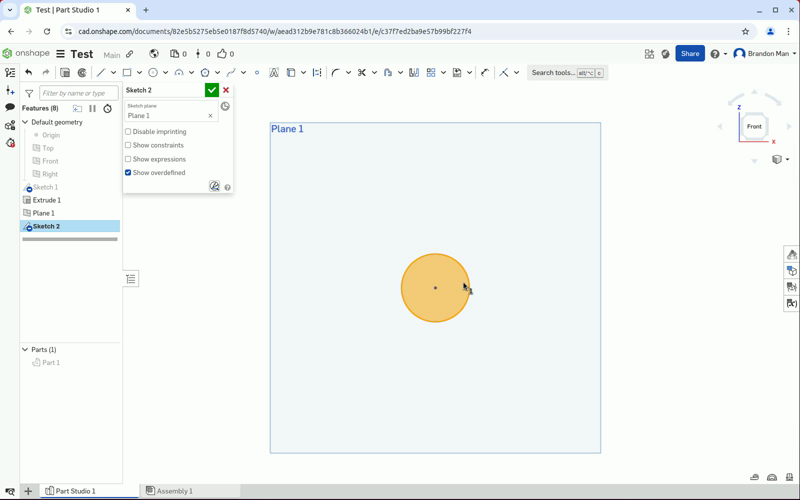
scroll(-6)
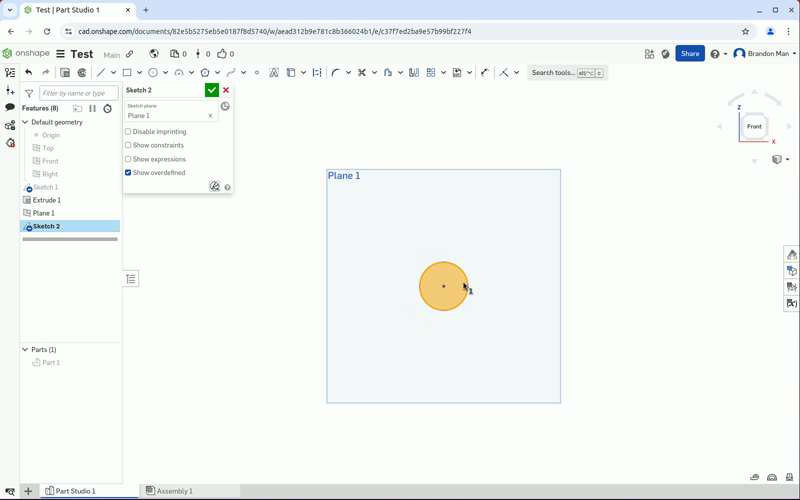
scroll(-6)
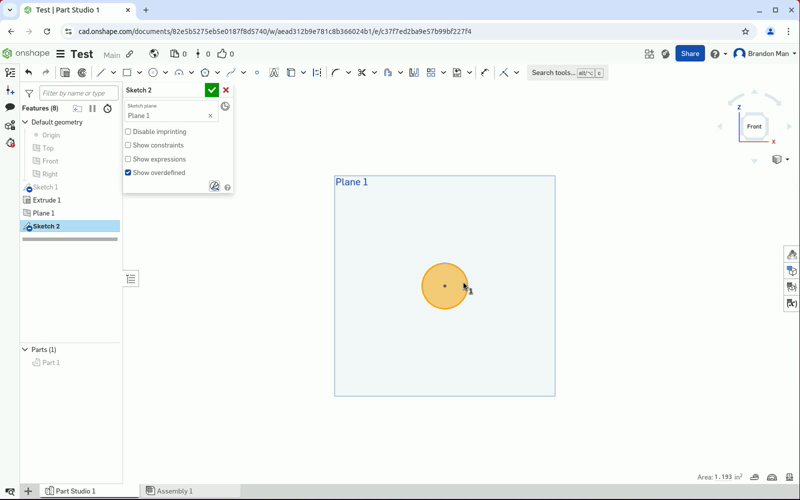
scroll(-6)
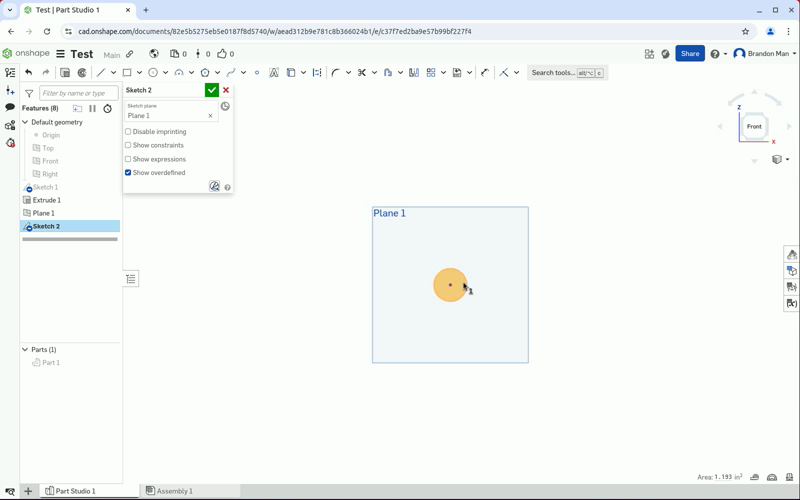
scroll(-6)
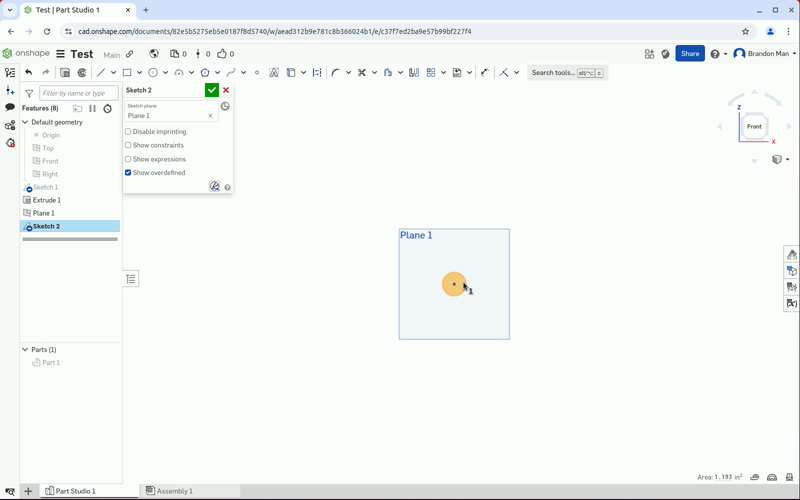
scroll(-6)
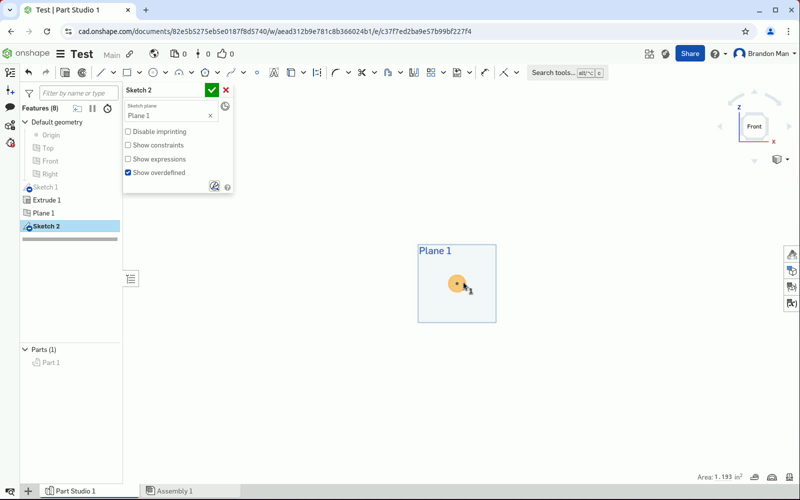
scroll(-6)
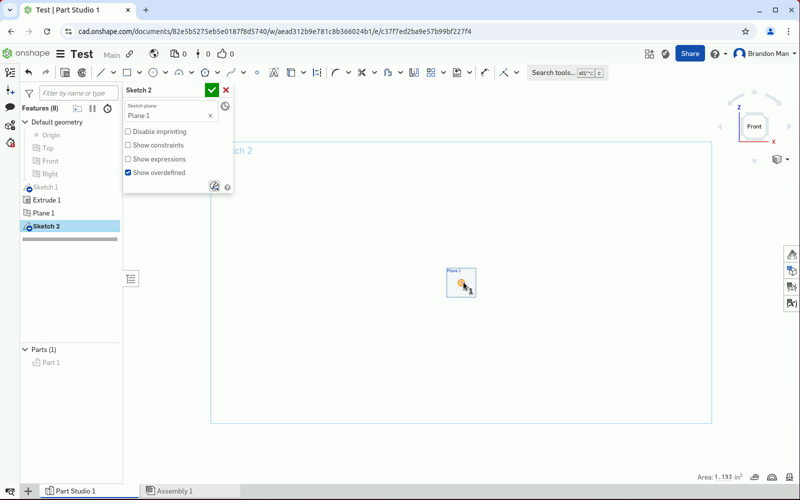
mouse_move(73, 352)
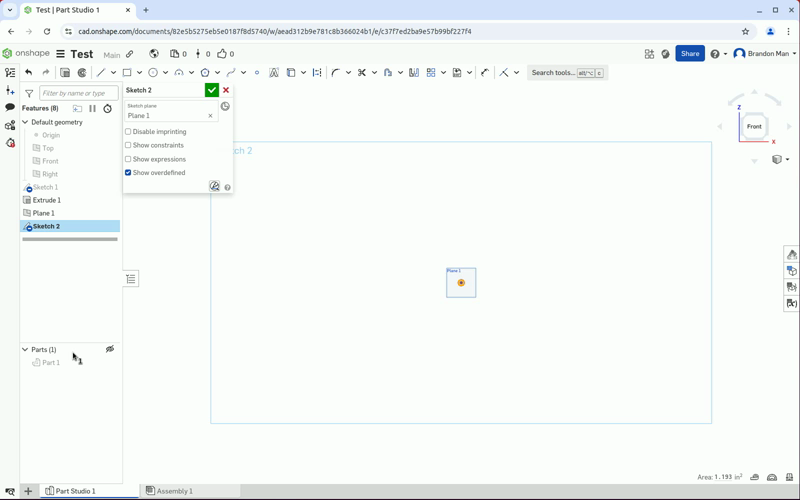
key(shift+y)
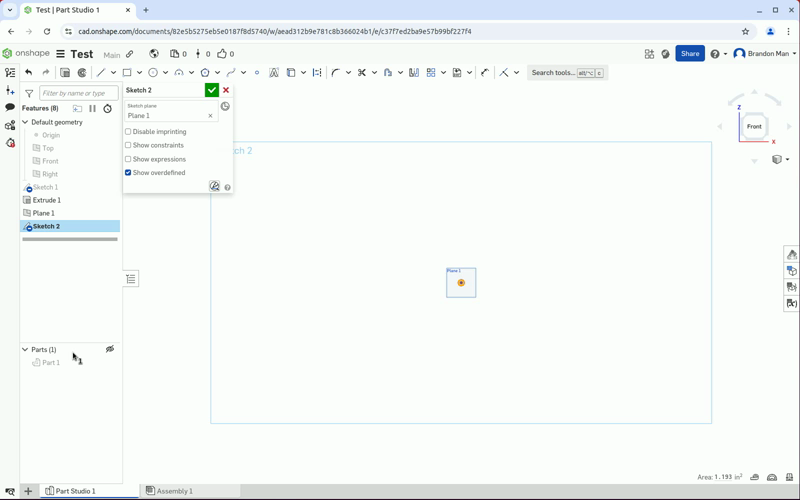
key(shift+e)
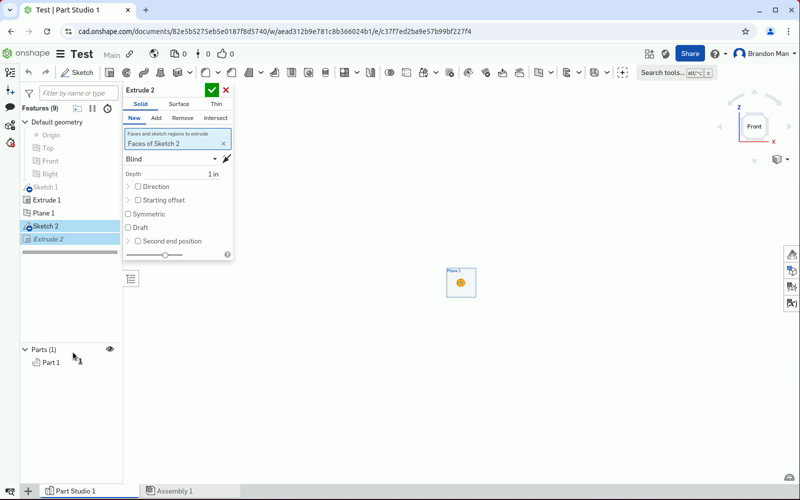
mouse_move(143, 106)
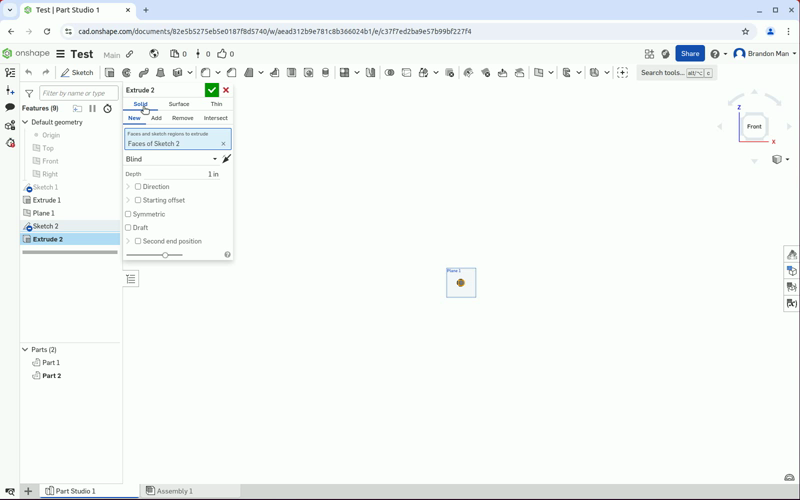
click(143, 106)
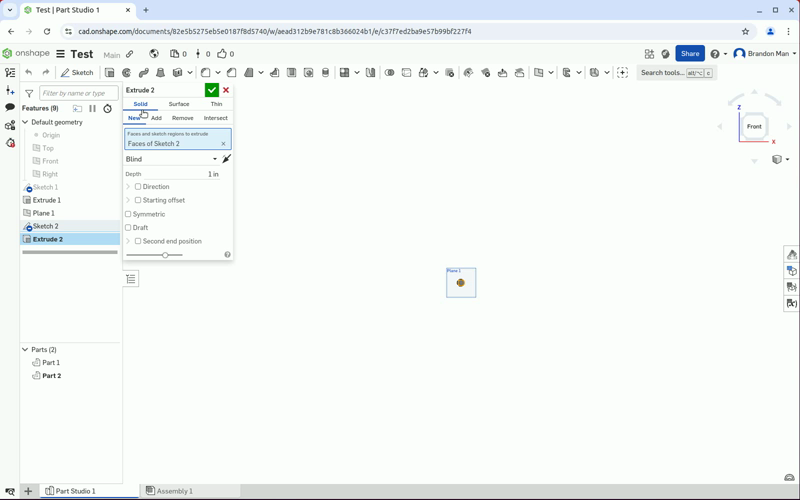
mouse_move(137, 120)
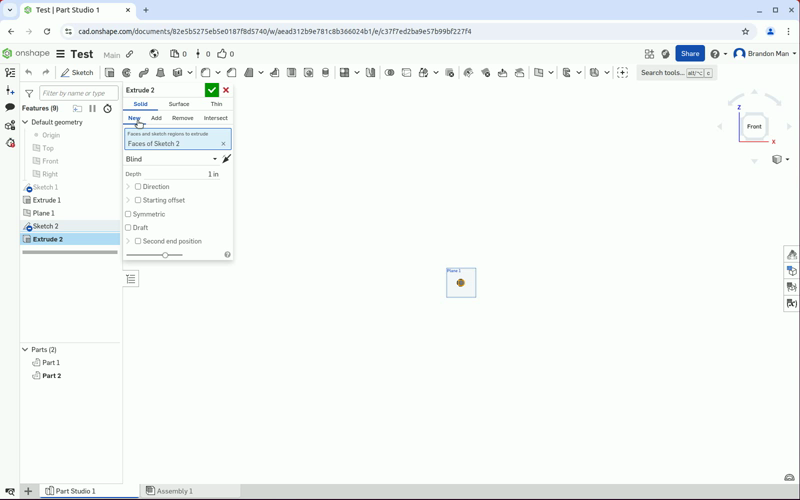
click(137, 120)
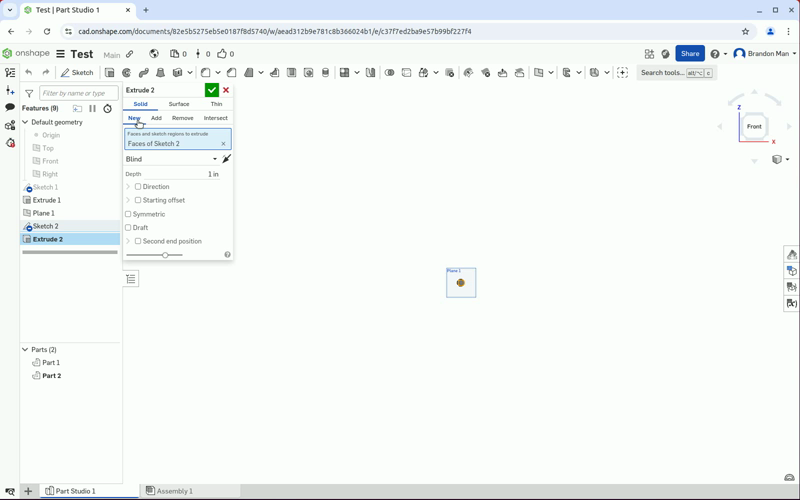
key(tab, 4)
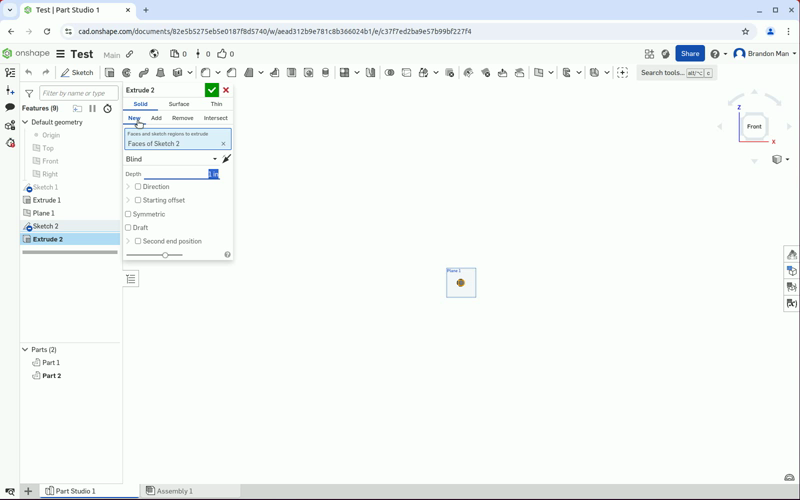
text(21.423)
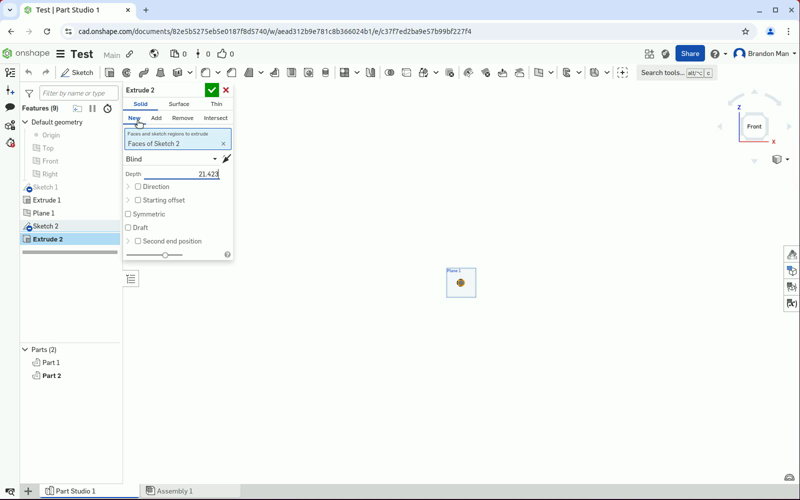
key(enter)
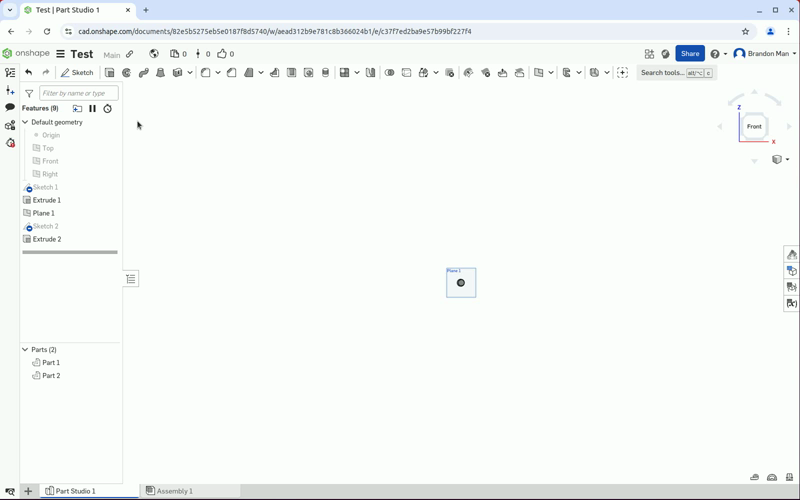
key(shift+h)
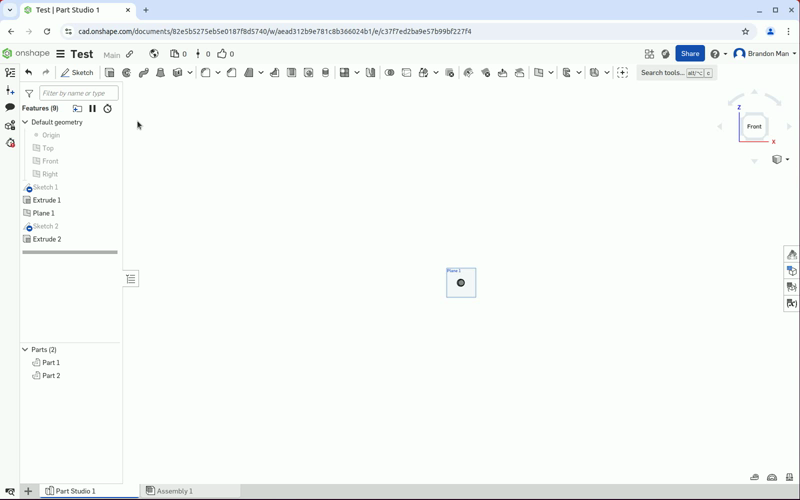
key(shift+h)
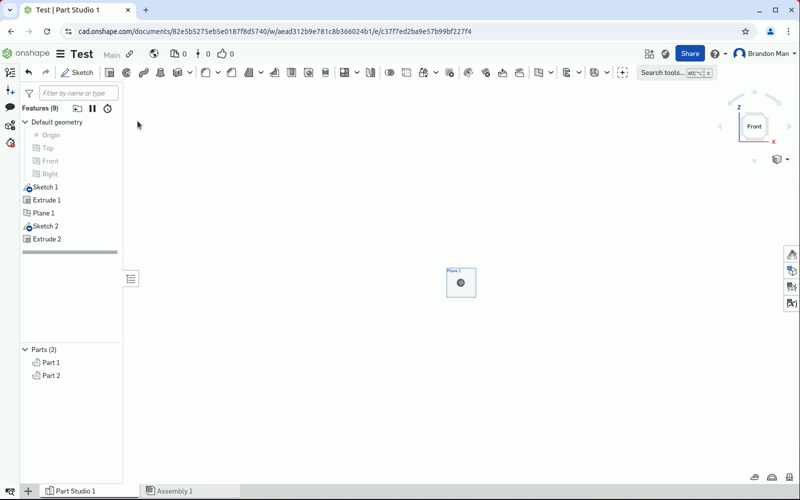
key(shift+7)
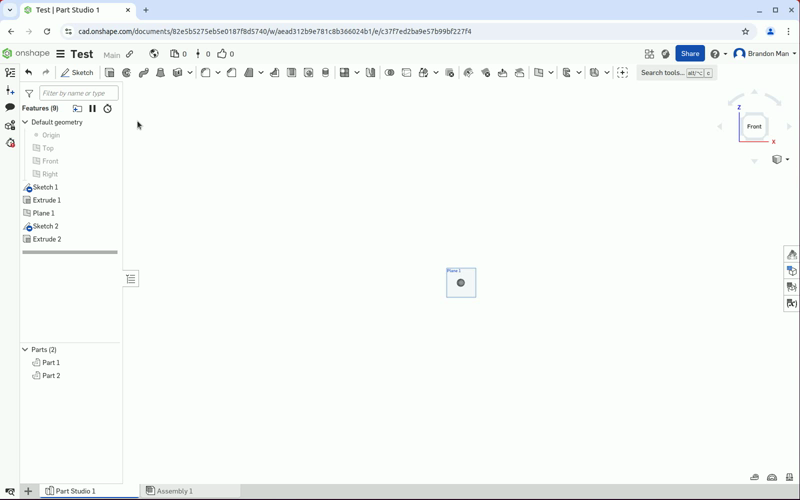
key(left, 2)
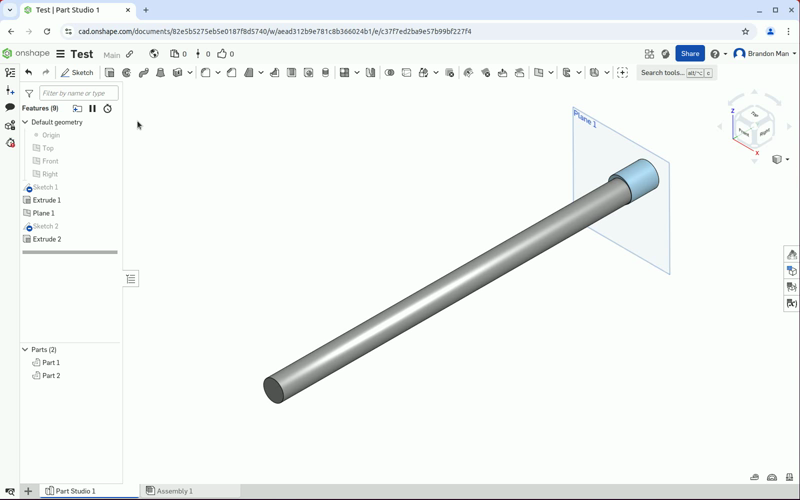
key(down, 2)
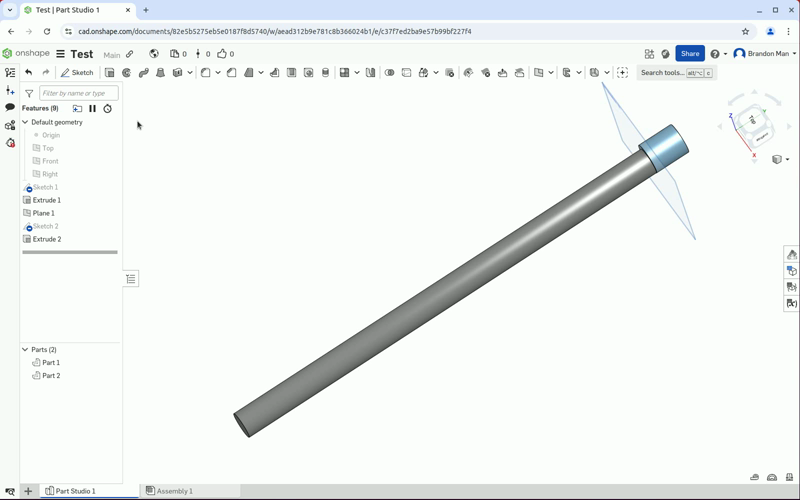
key(up, 2)
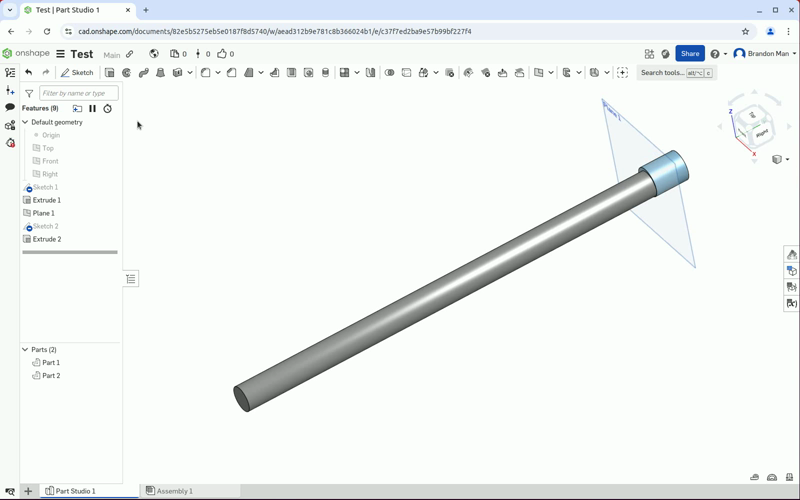
key(right, 2)
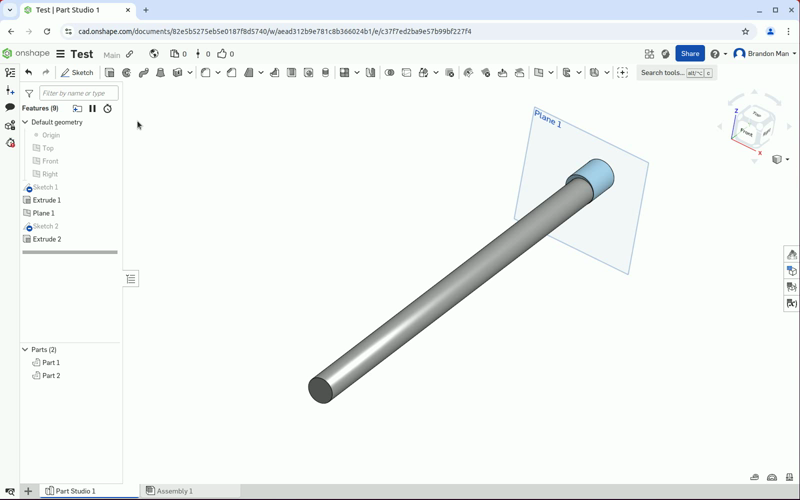
mouse_move(73, 189)
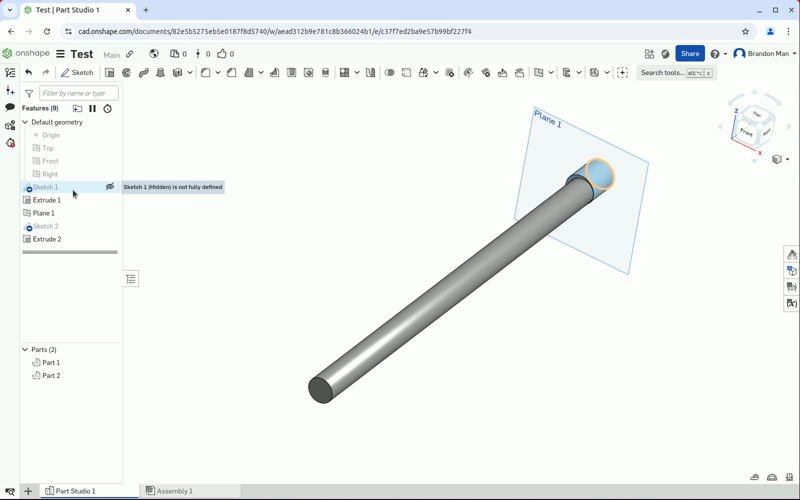
click(73, 189)